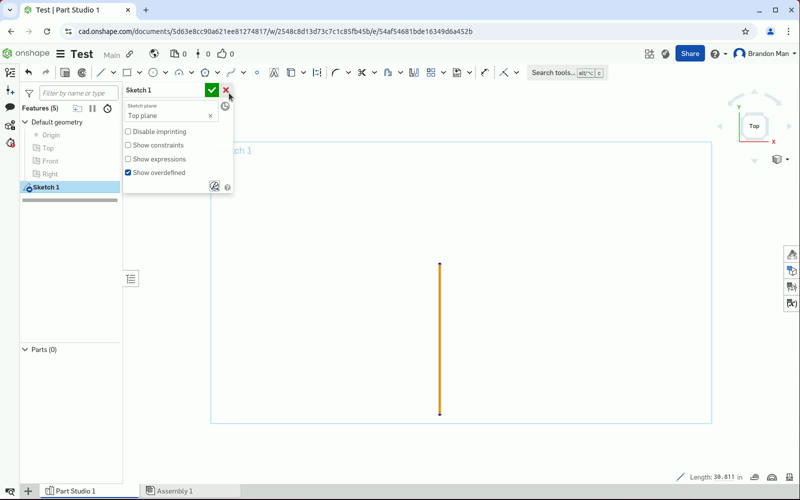
key(shift+h)
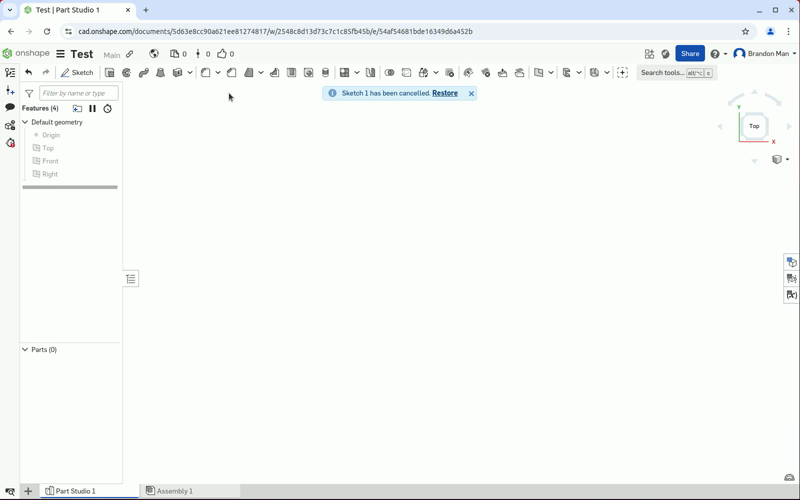
mouse_move(73, 352)
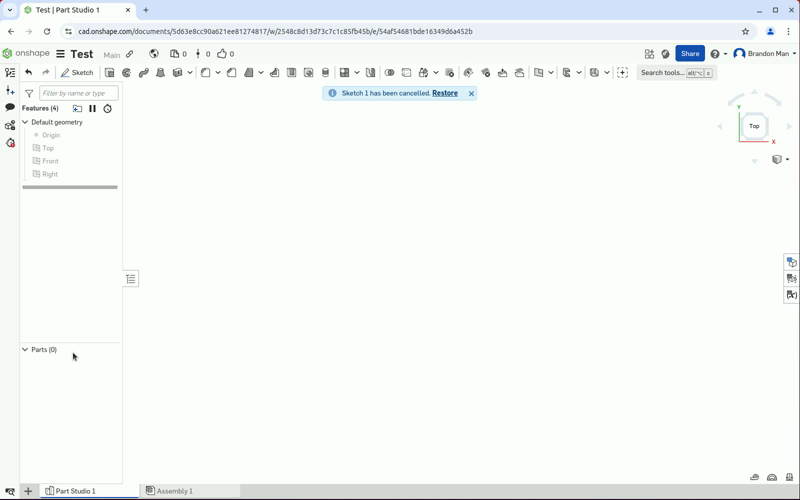
key(y)
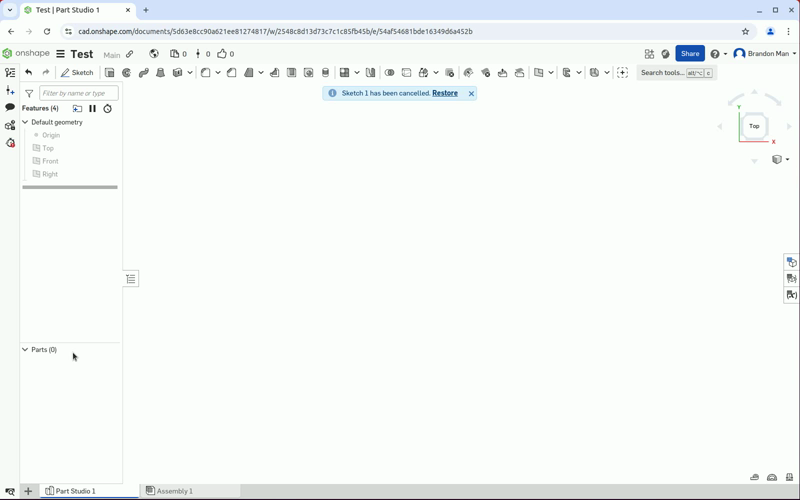
key(shift+p)
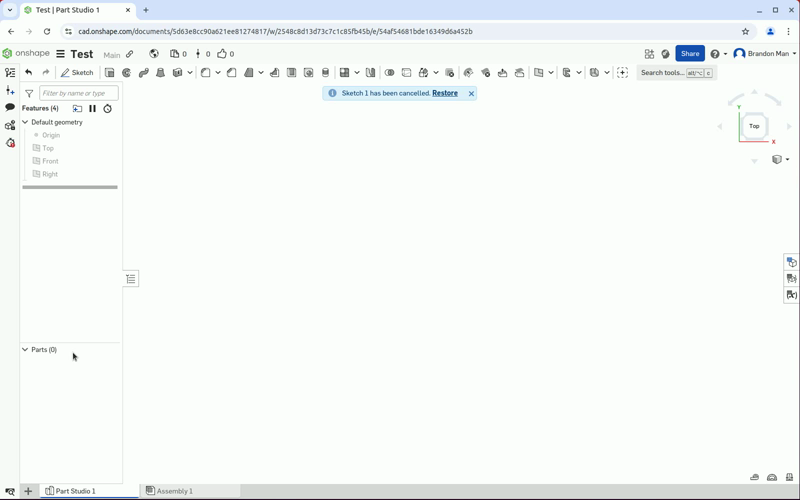
key(space)
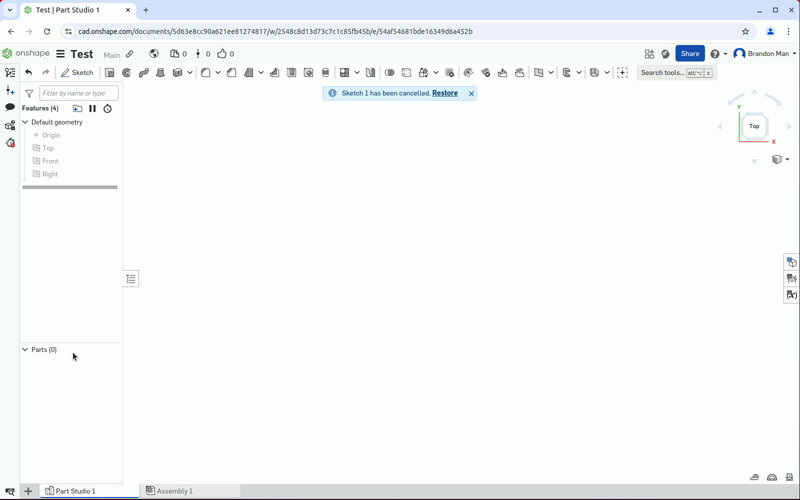
key_down(shift)
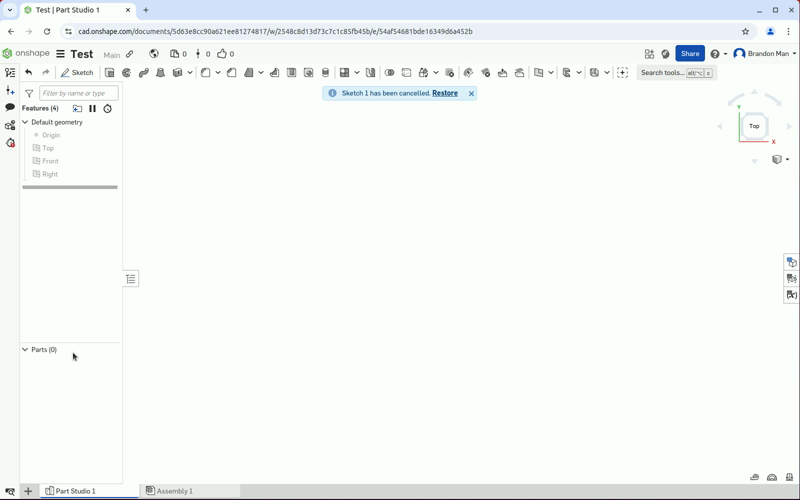
key(up)
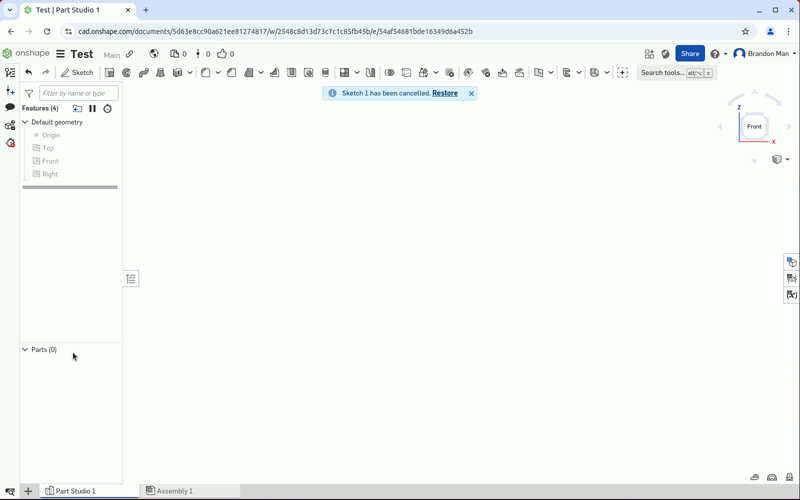
key_up(shift)
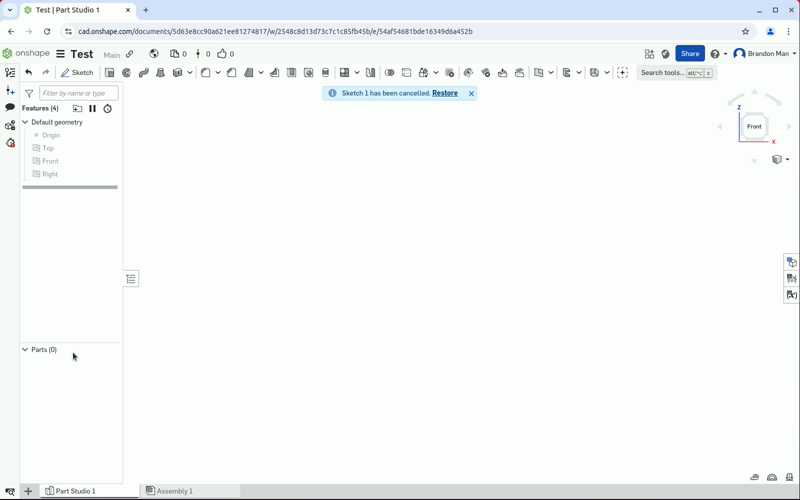
mouse_move(73, 352)
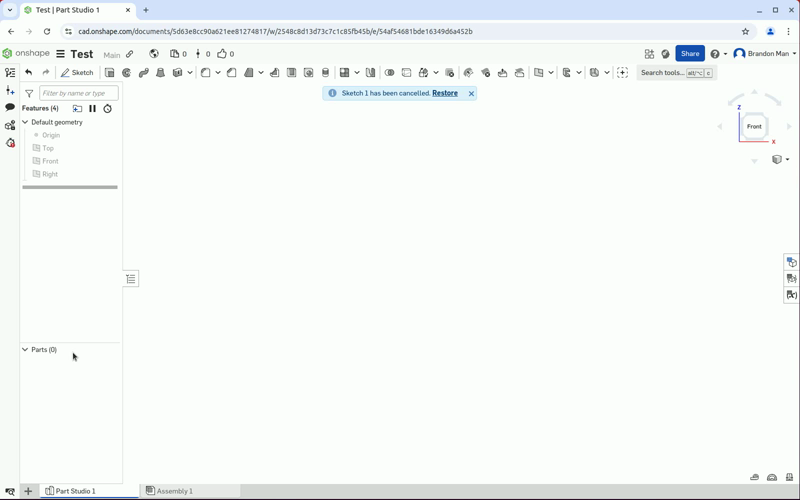
key(shift+y)
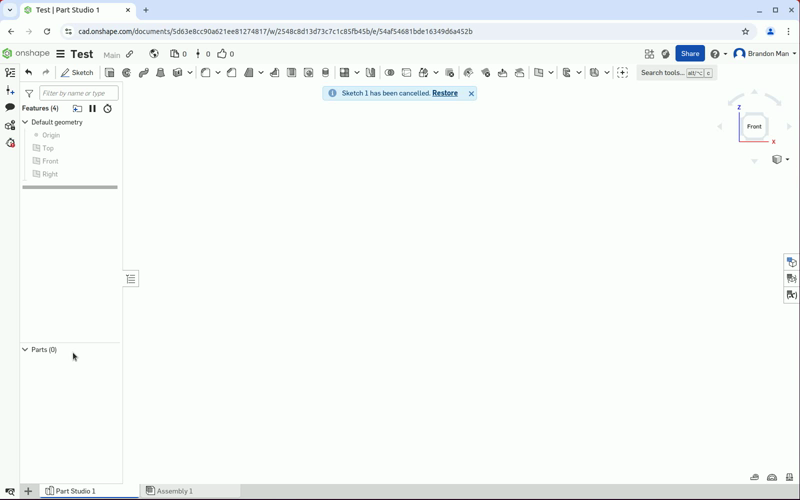
key(shift+s)
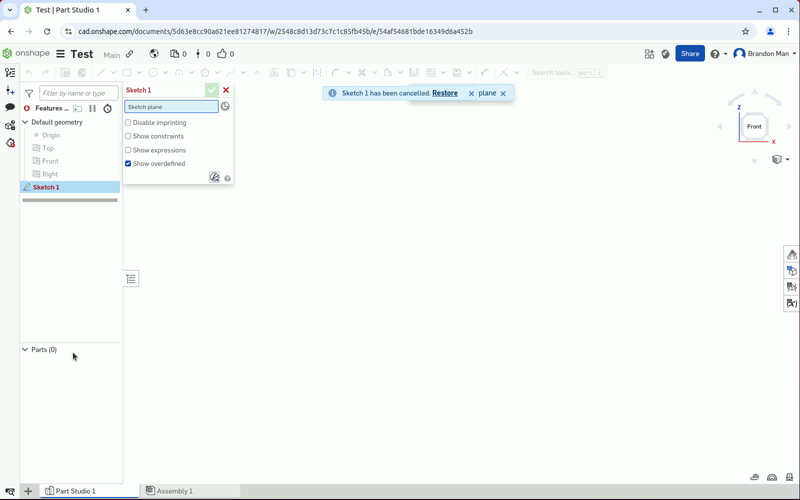
mouse_move(73, 163)
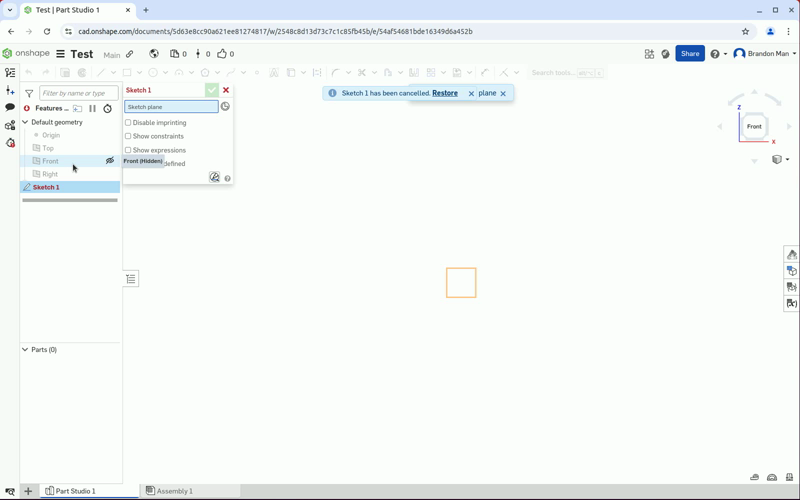
click(73, 163)
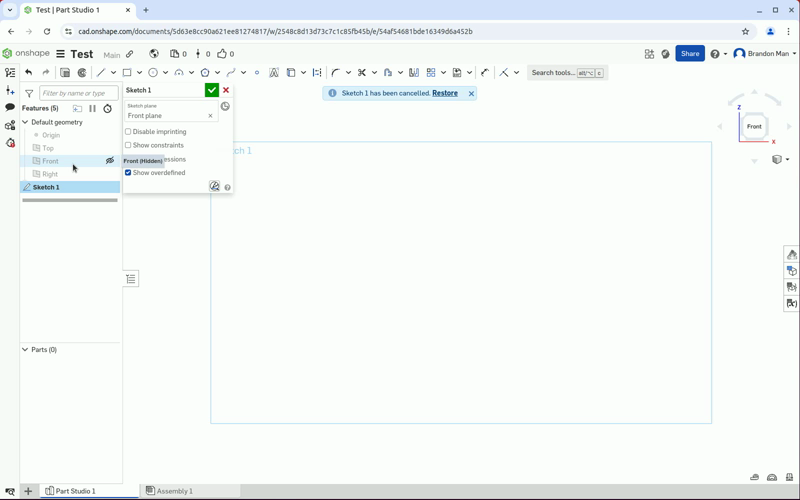
mouse_move(73, 352)
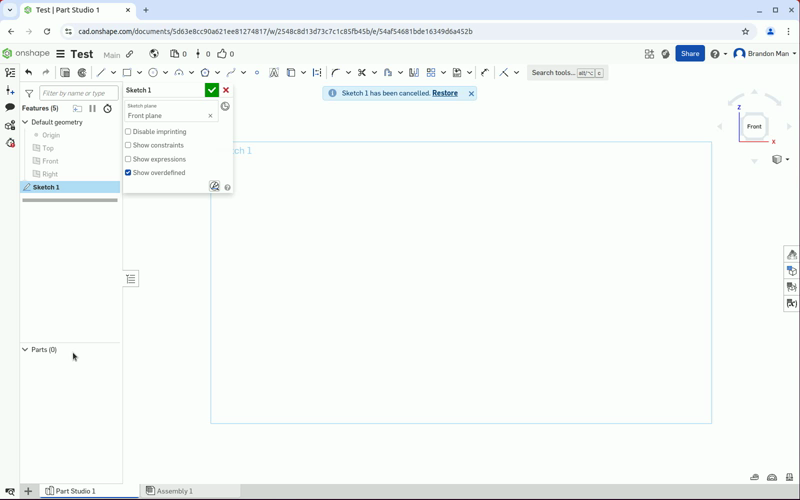
key(y)
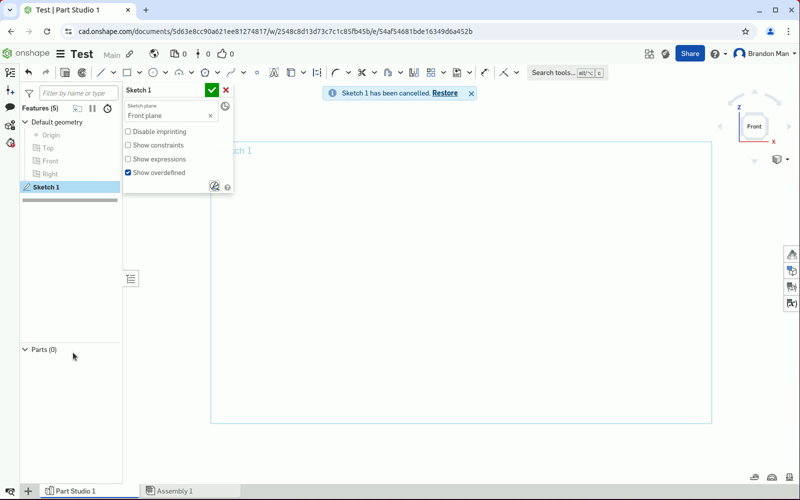
key(l)
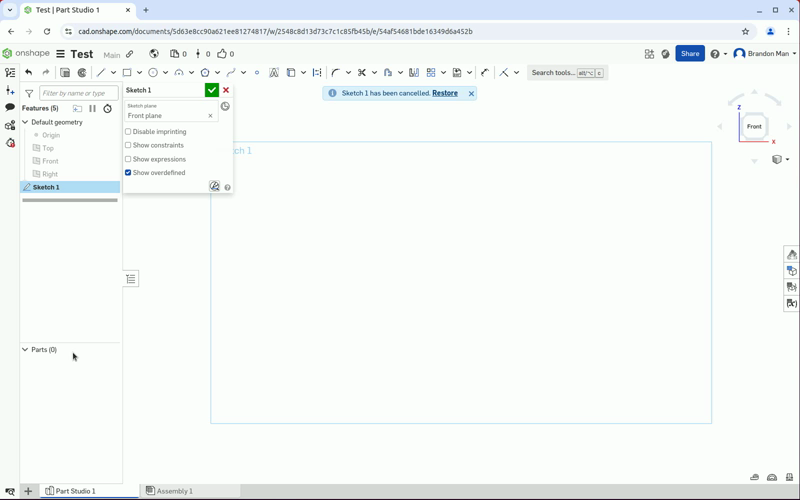
key_down(shift)
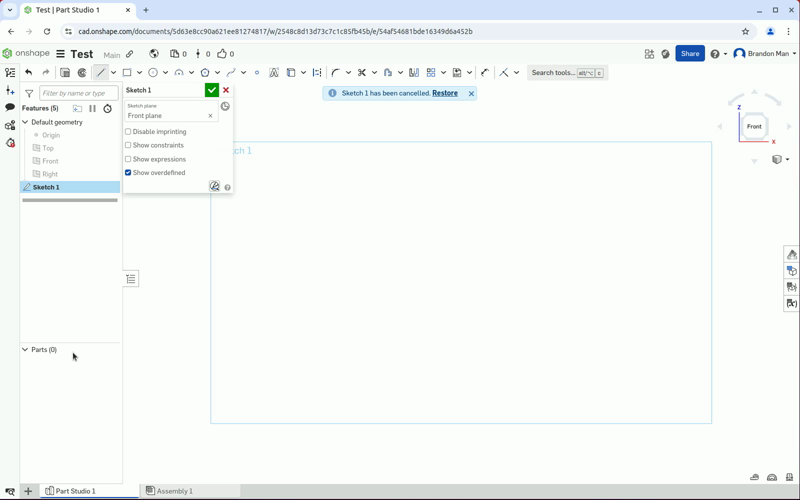
mouse_move(460, 282)
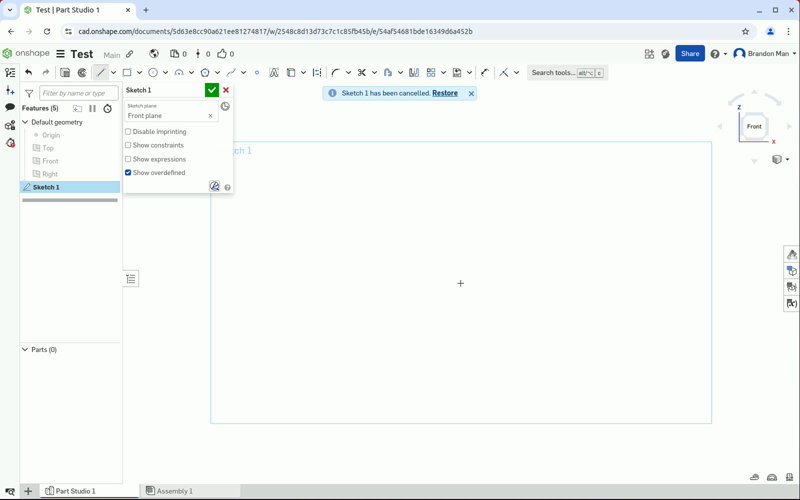
click(460, 282)
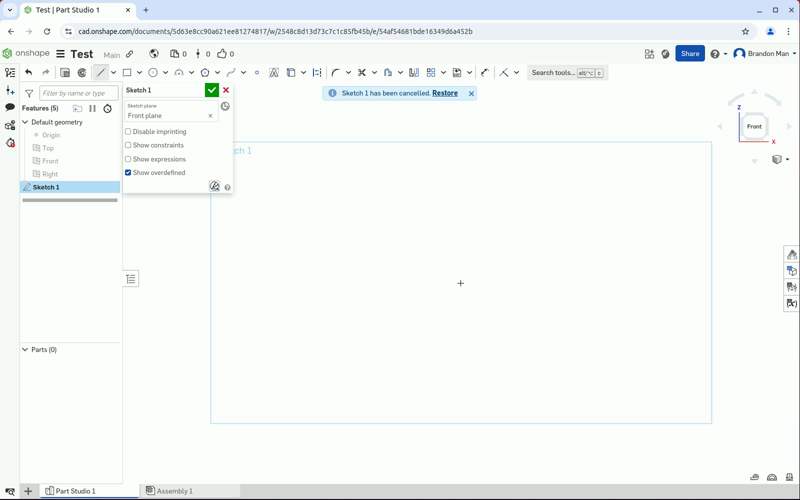
key_up(shift)
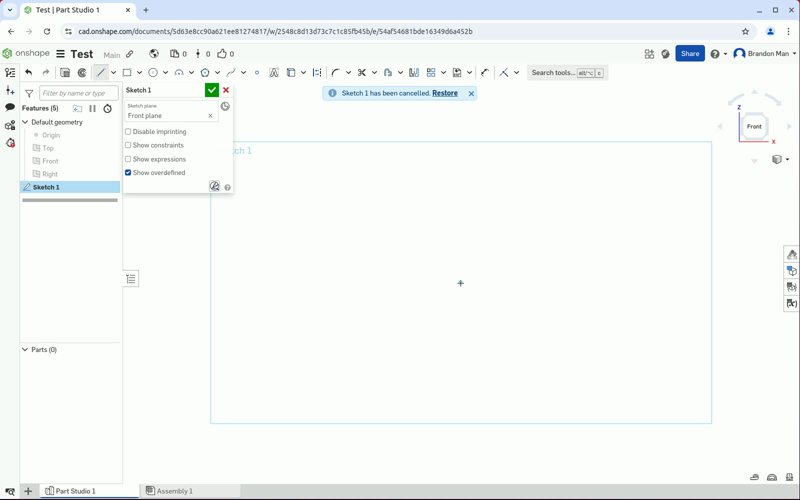
key_down(shift)
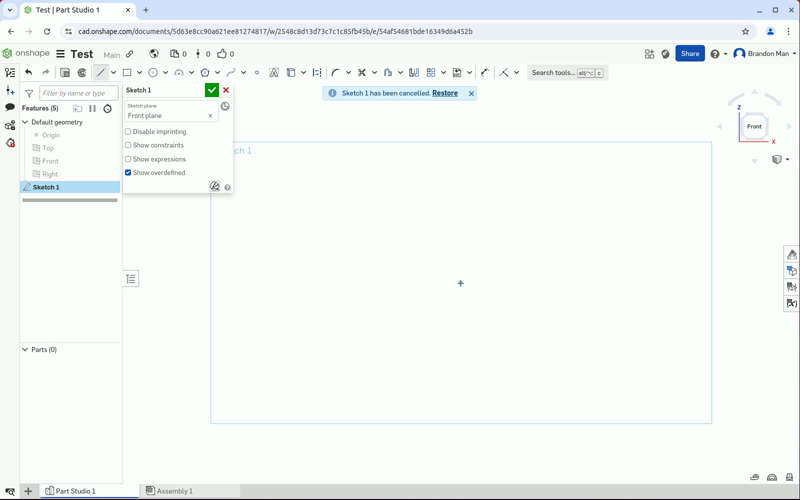
mouse_move(573, 282)
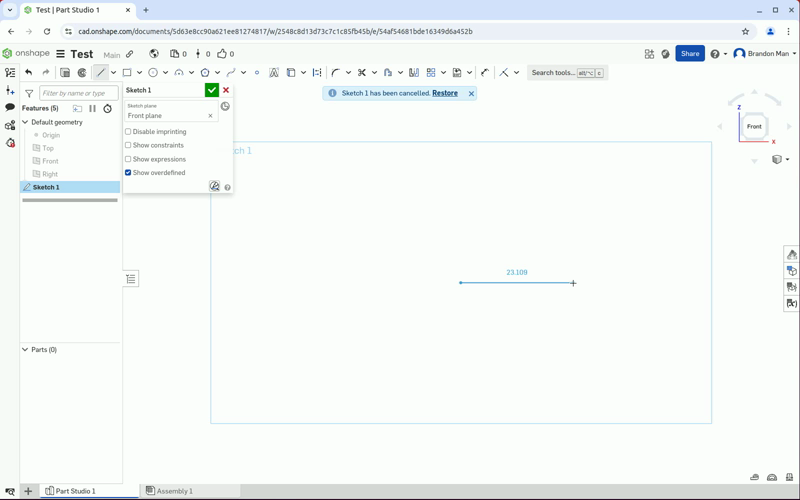
click(573, 282)
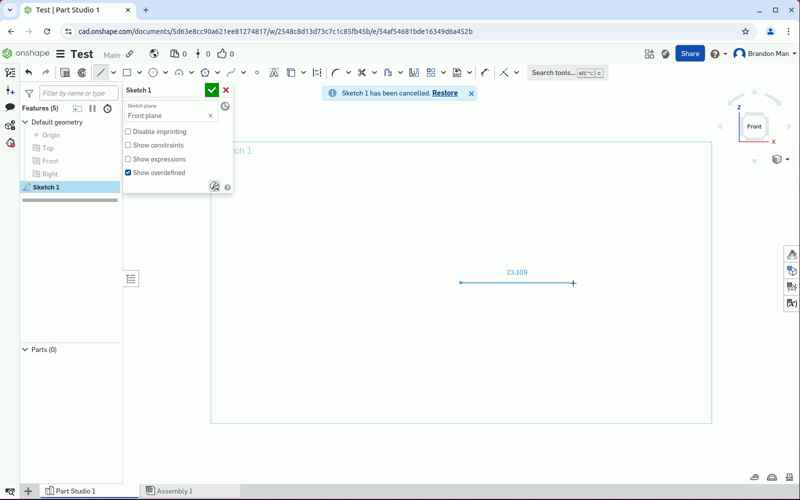
key_up(shift)
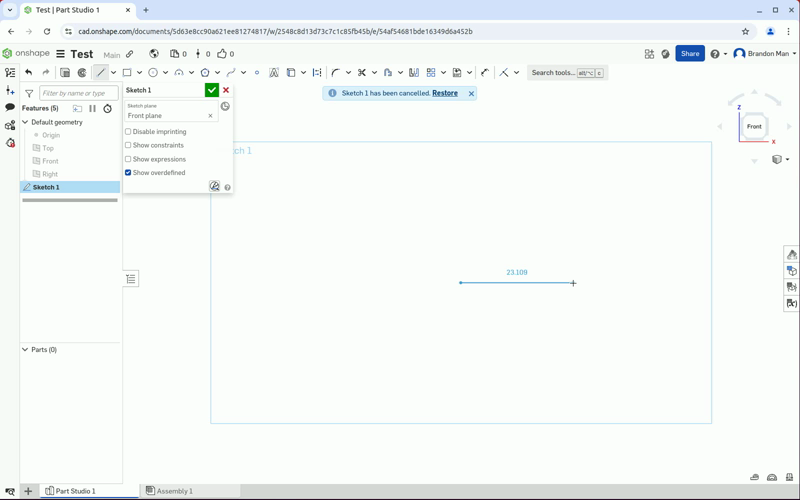
key_down(shift)
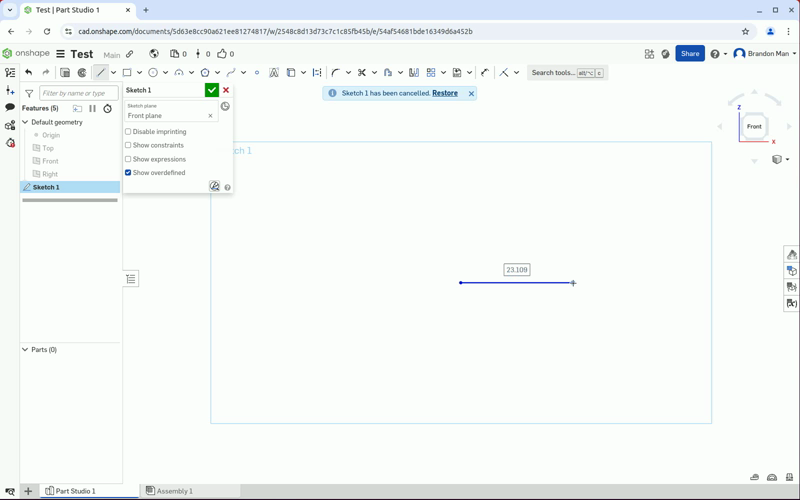
mouse_move(573, 208)
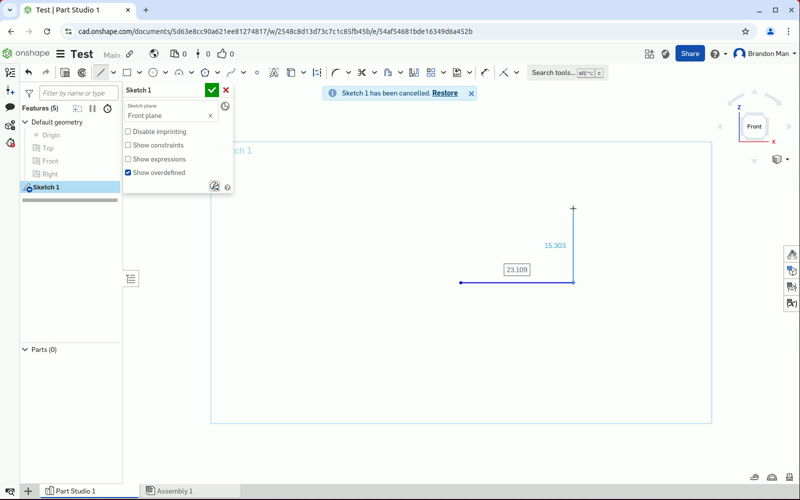
click(573, 208)
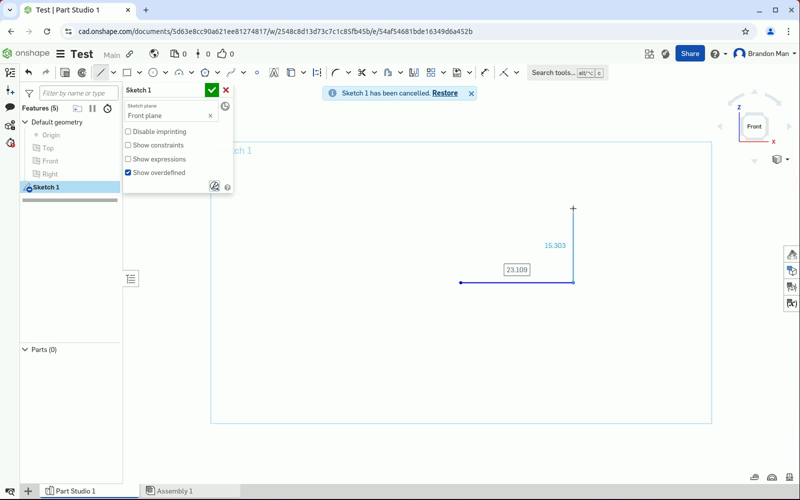
key_up(shift)
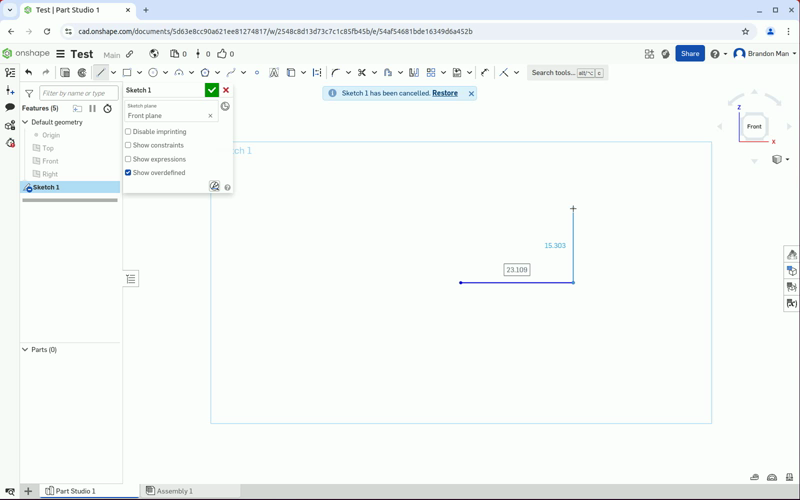
key_down(shift)
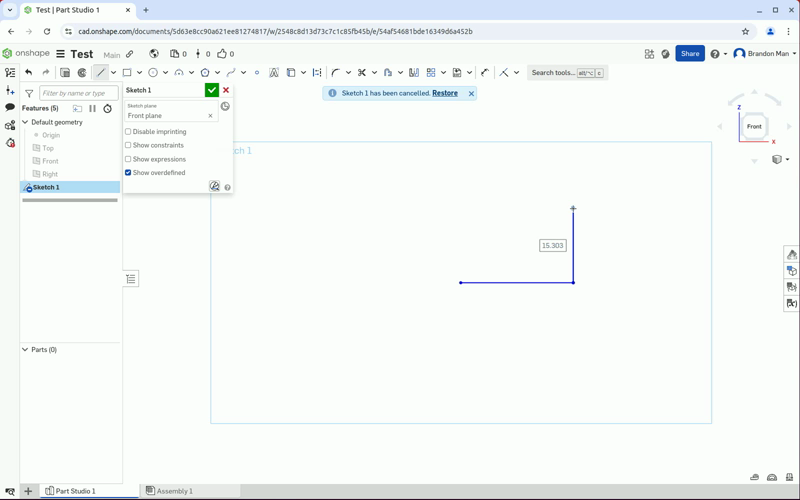
mouse_move(460, 208)
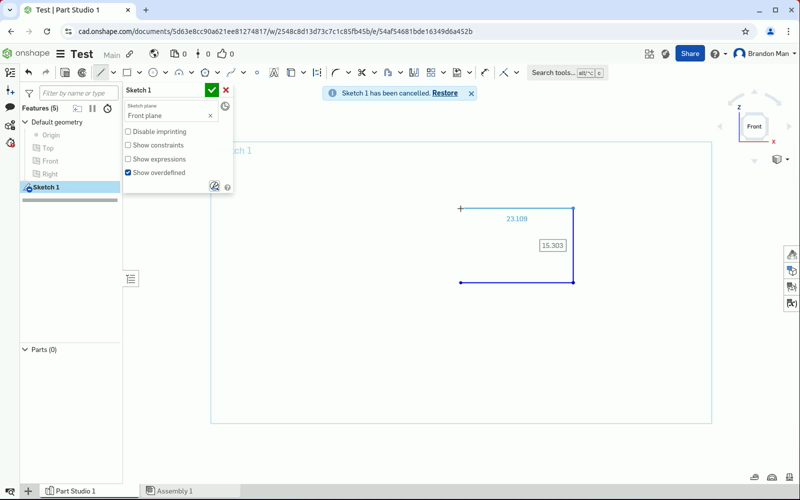
click(460, 208)
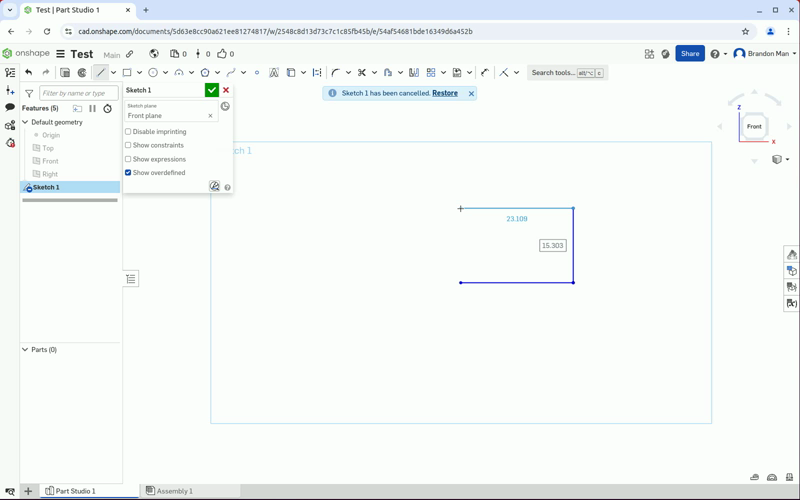
key_up(shift)
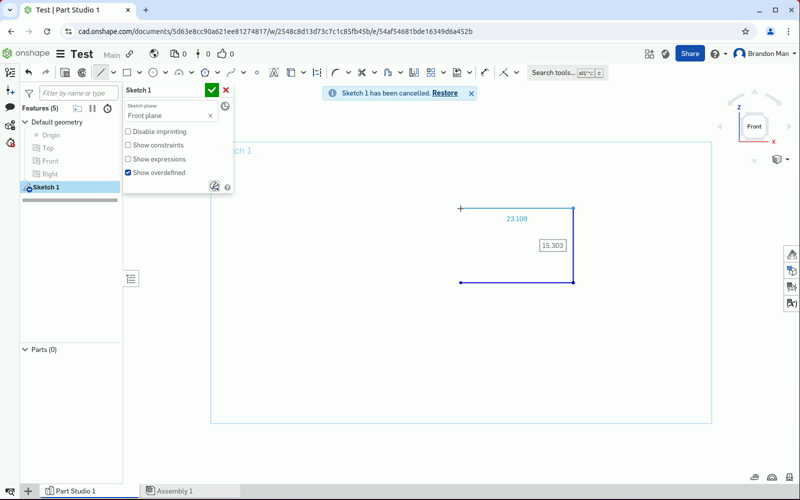
key_down(shift)
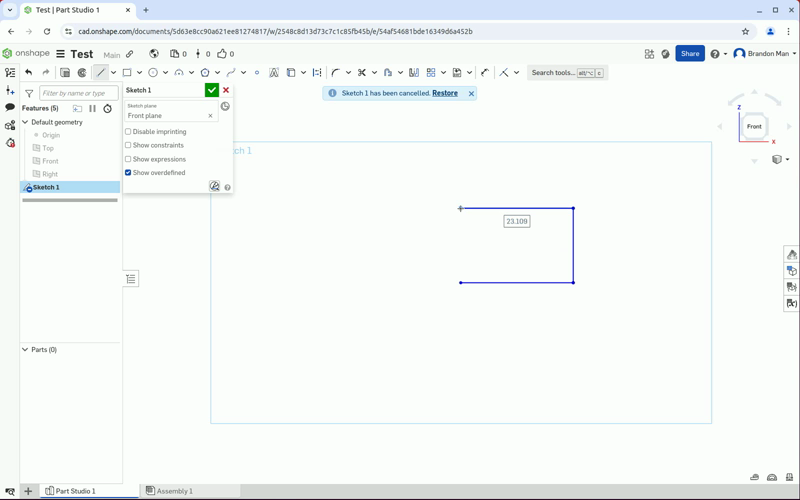
mouse_move(460, 282)
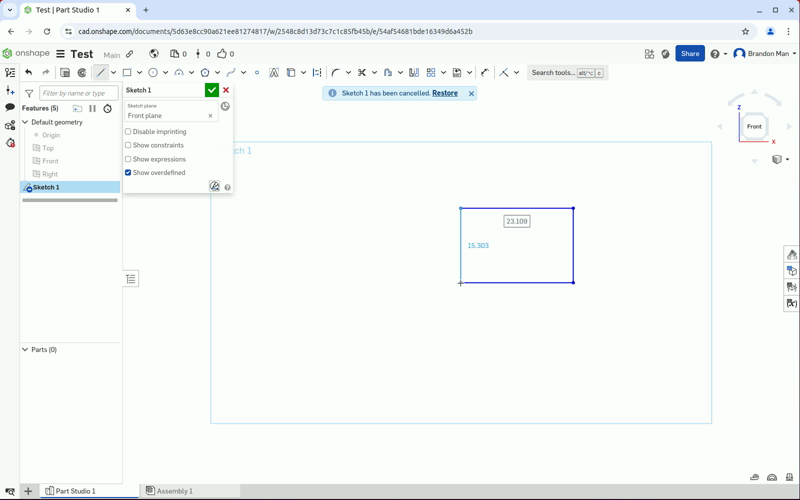
key_up(shift)
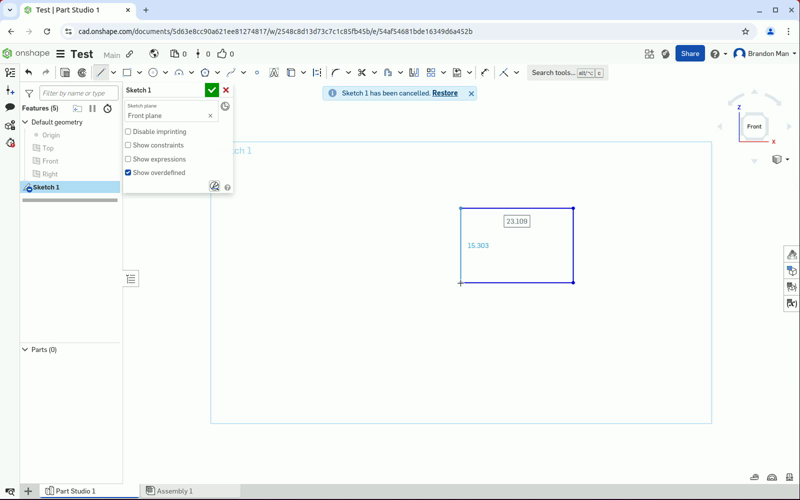
click(460, 282)
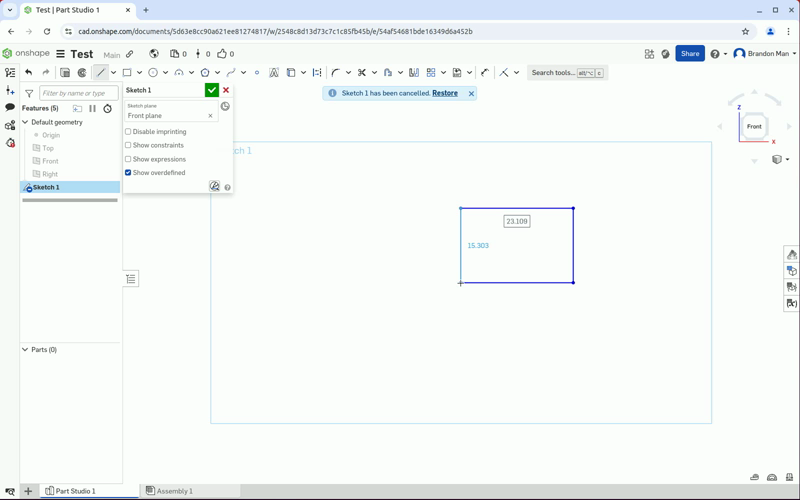
key(esc)
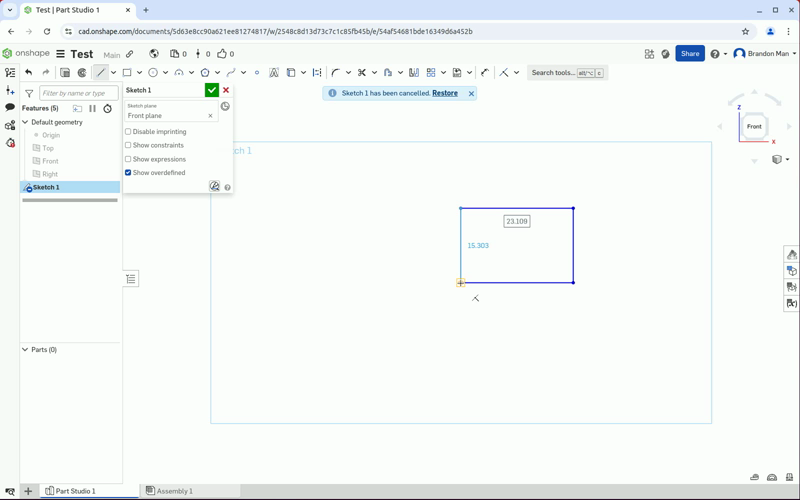
mouse_move(533, 255)
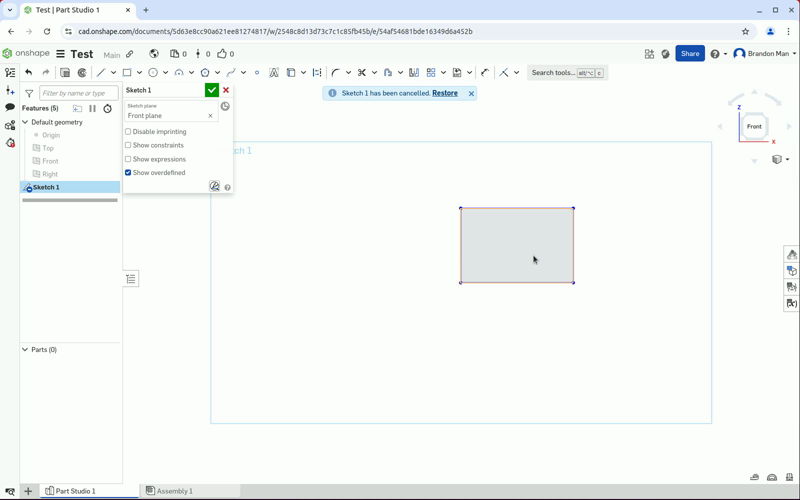
click(533, 255)
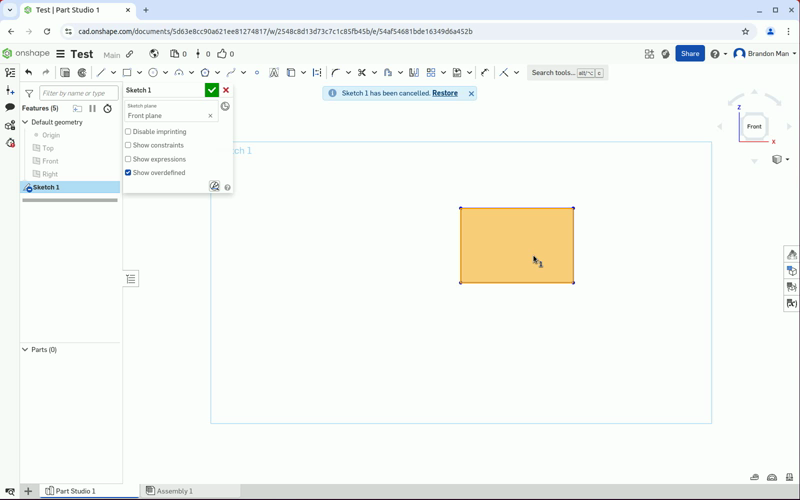
mouse_move(73, 352)
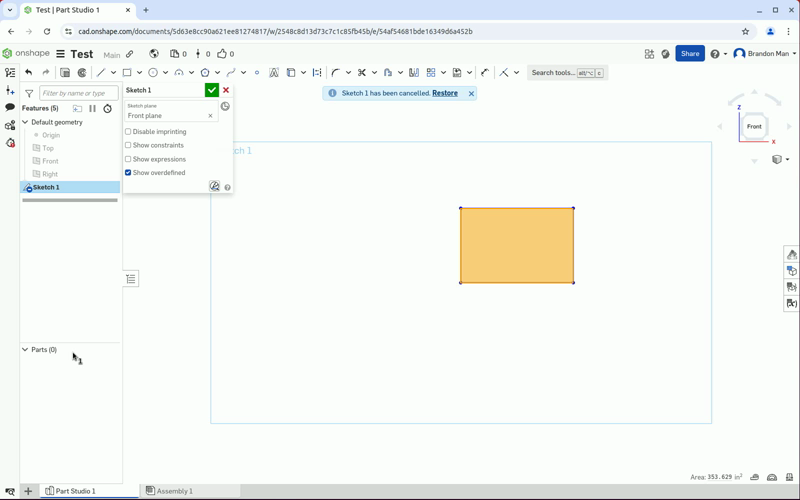
key(shift+y)
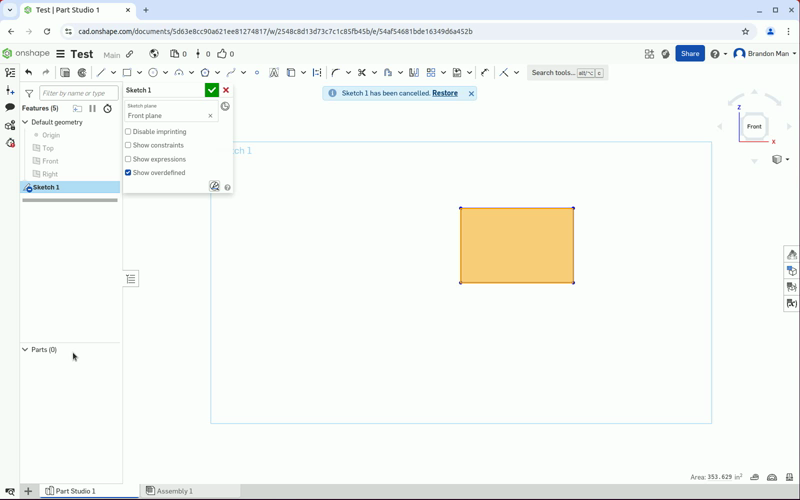
key(shift+e)
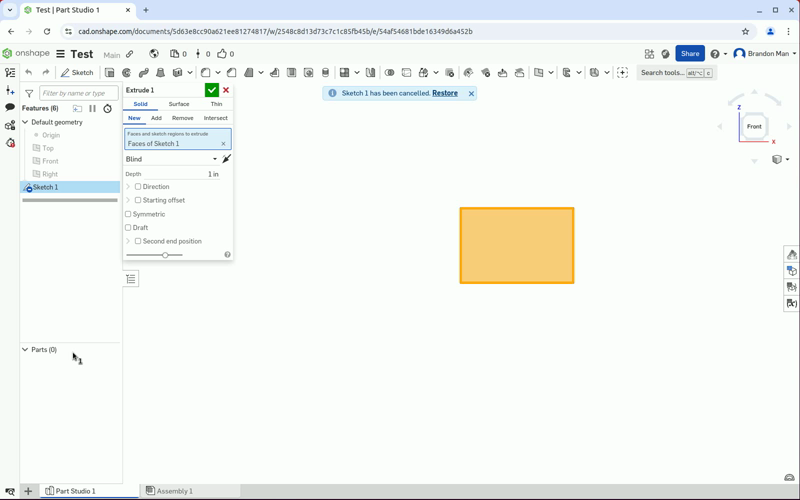
mouse_move(143, 106)
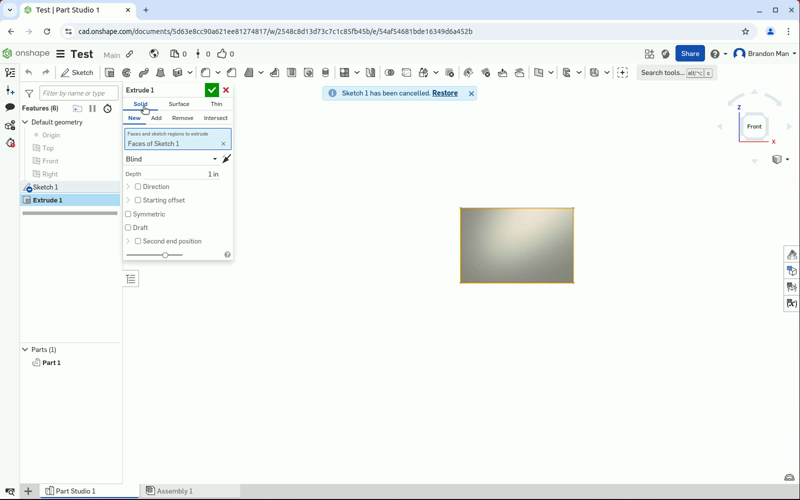
click(143, 106)
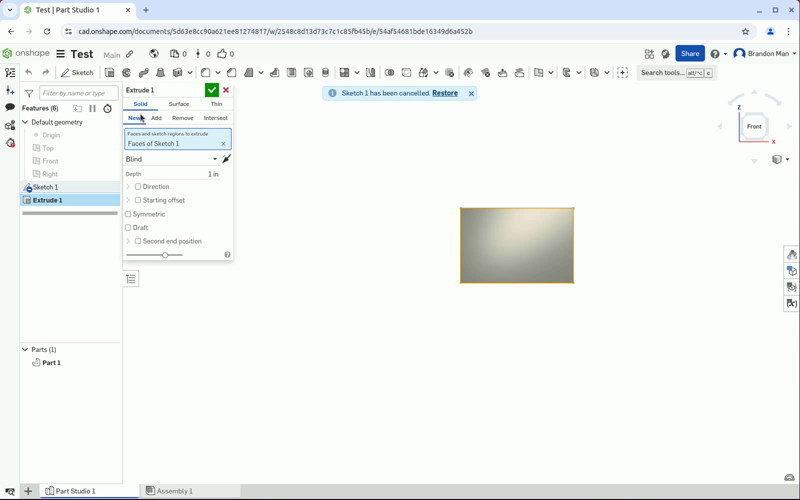
mouse_move(137, 120)
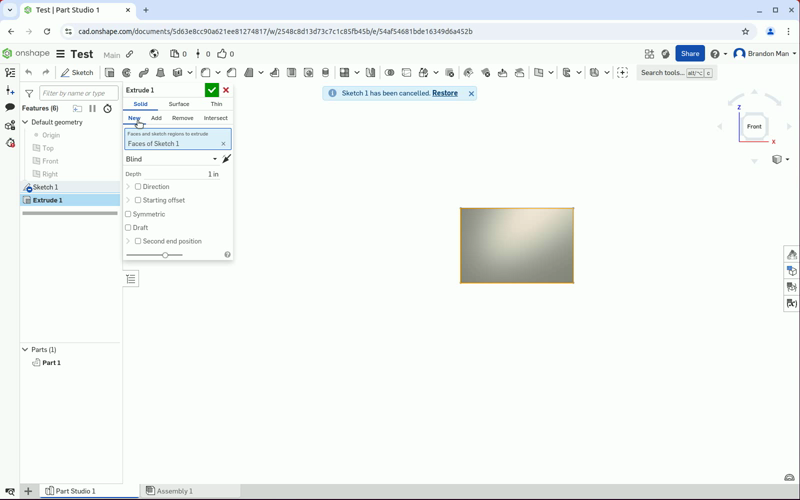
click(137, 120)
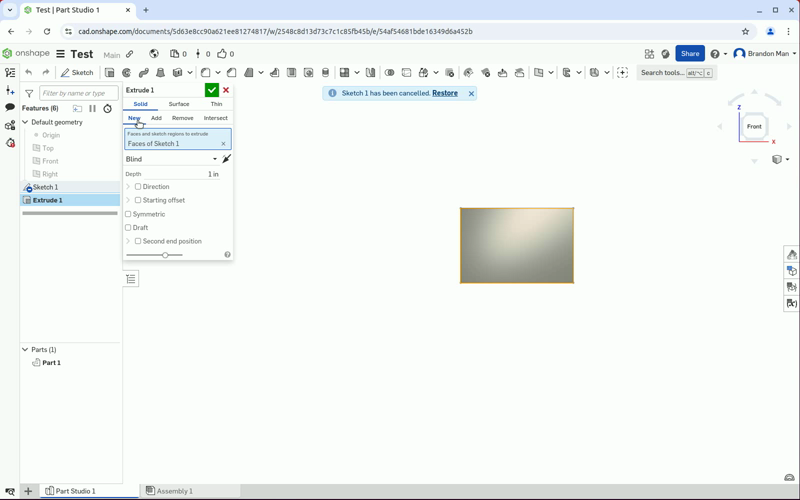
key(tab, 4)
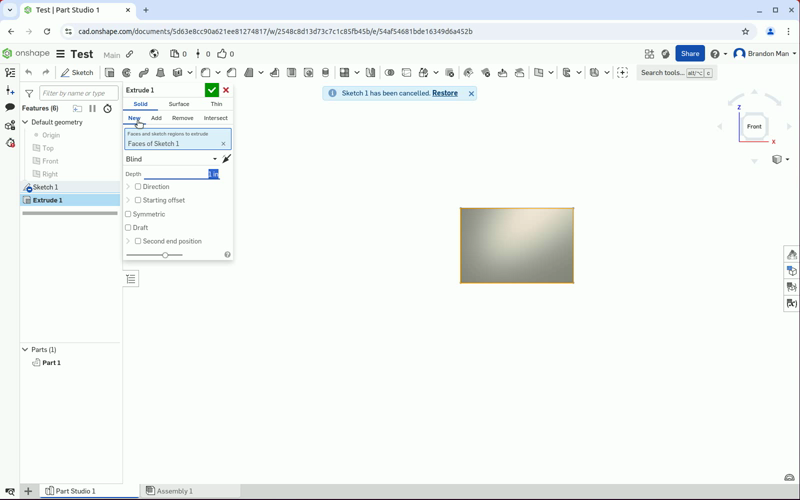
text(15.406)
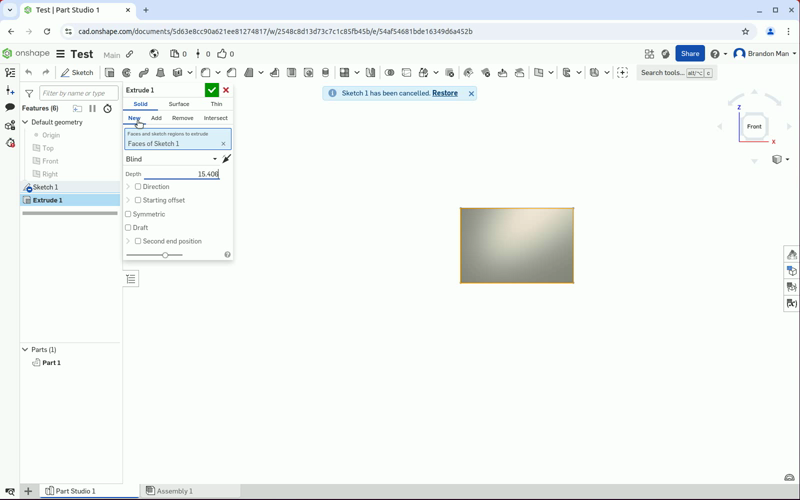
key(tab, 3)
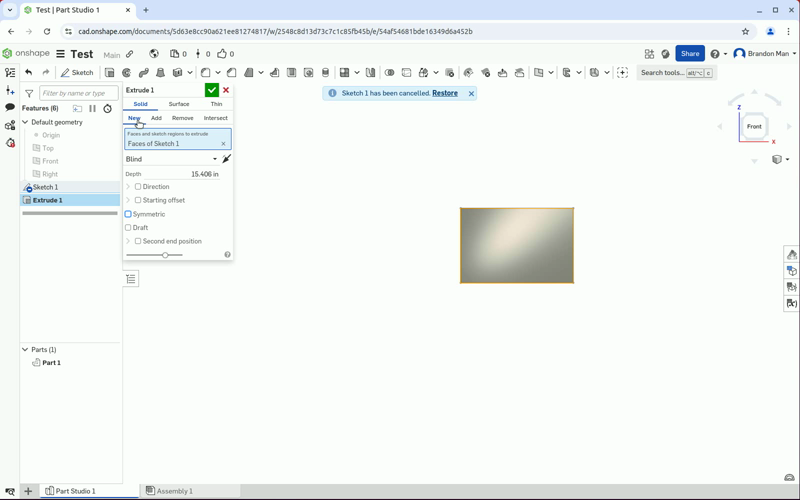
key(space)
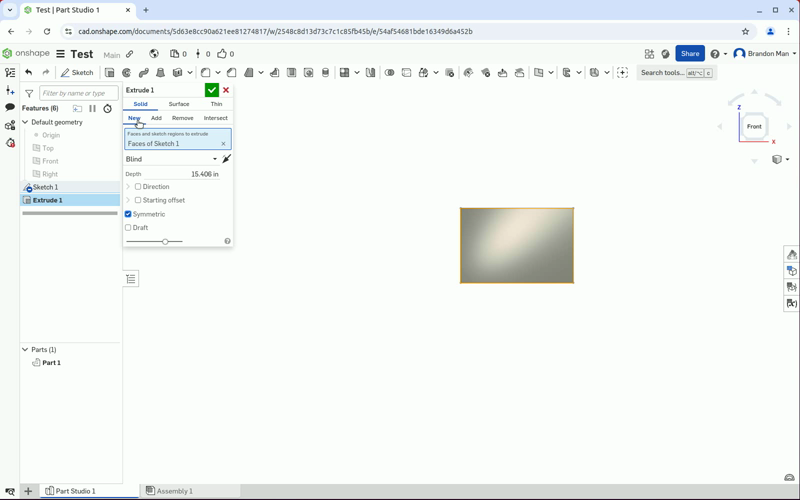
key(enter)
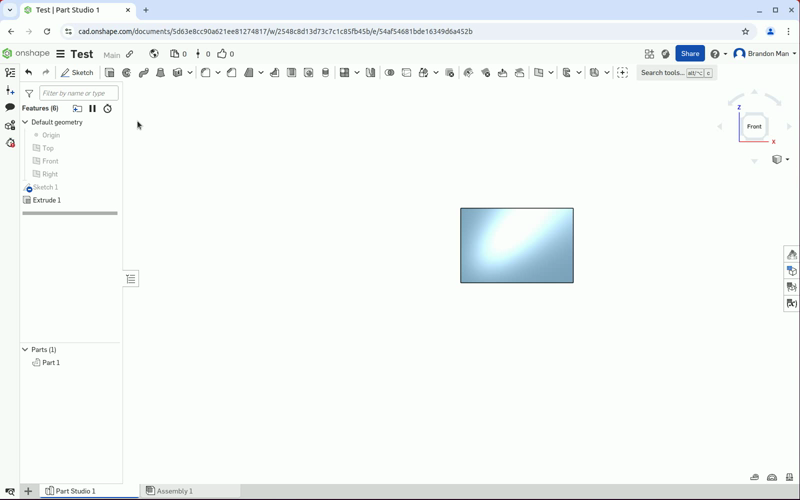
key(shift+h)
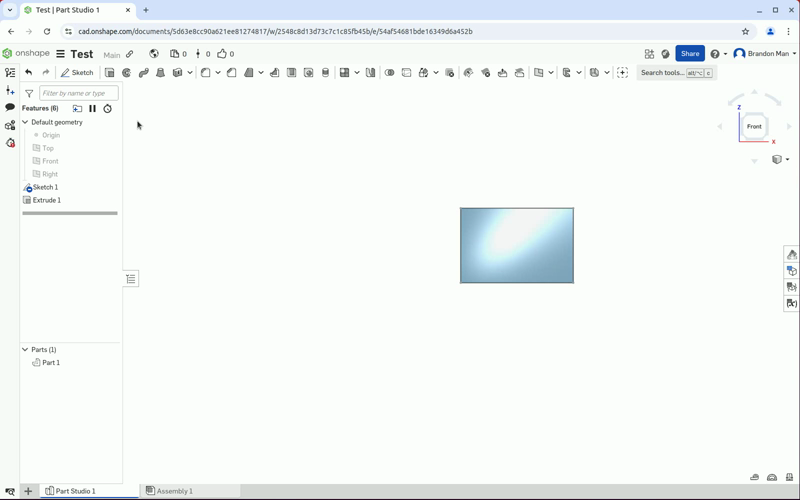
key(shift+h)
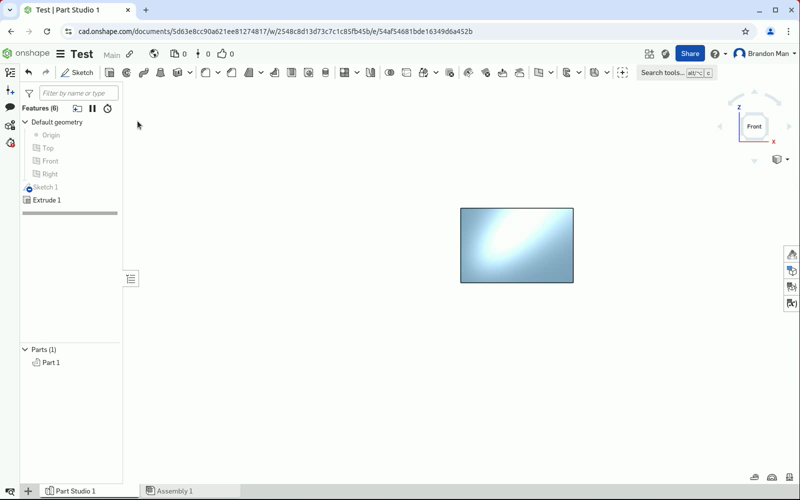
mouse_move(73, 189)
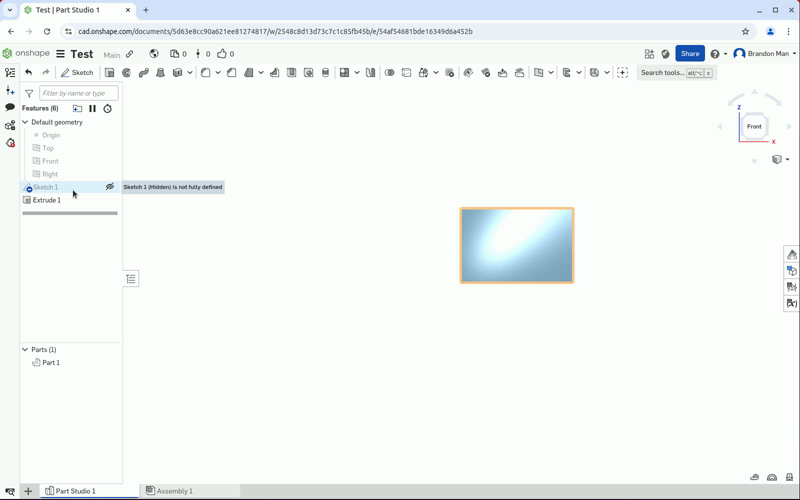
click(73, 189)
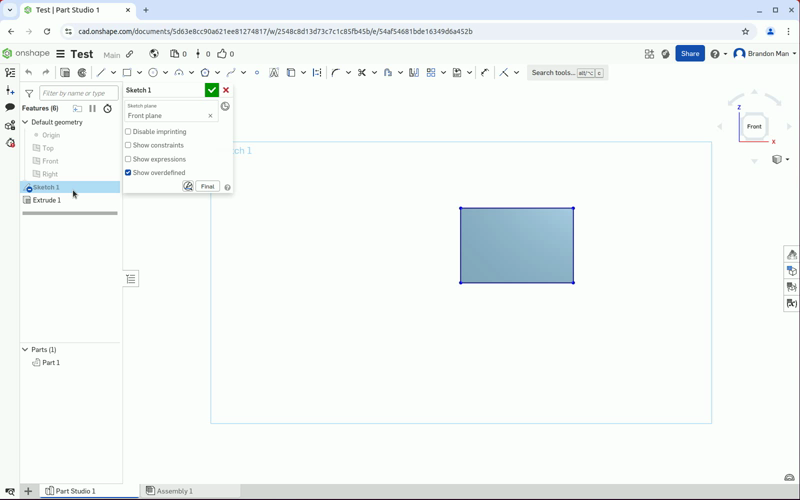
mouse_move(229, 92)
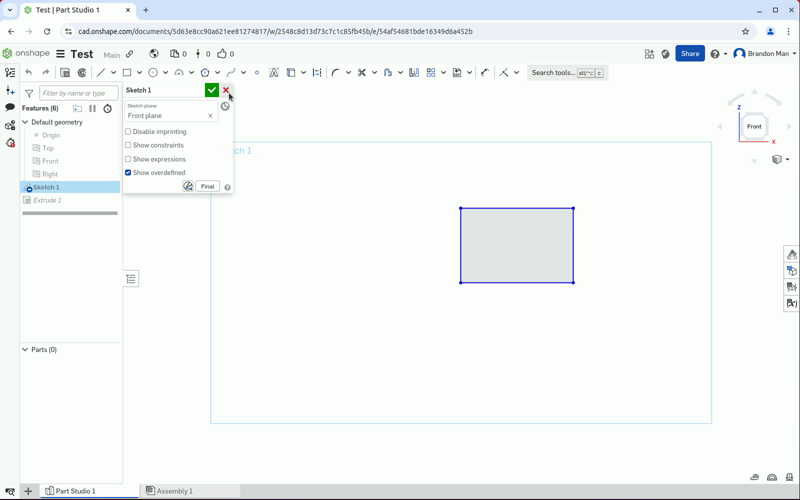
click(229, 92)
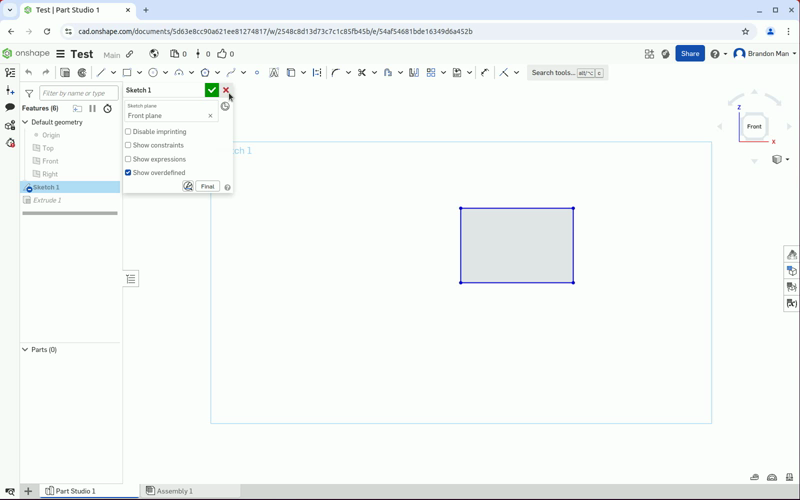
key(shift+s)
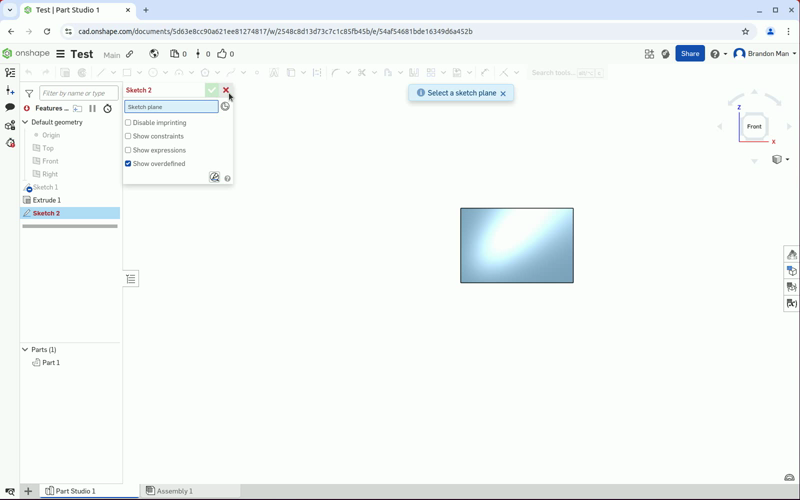
mouse_move(73, 163)
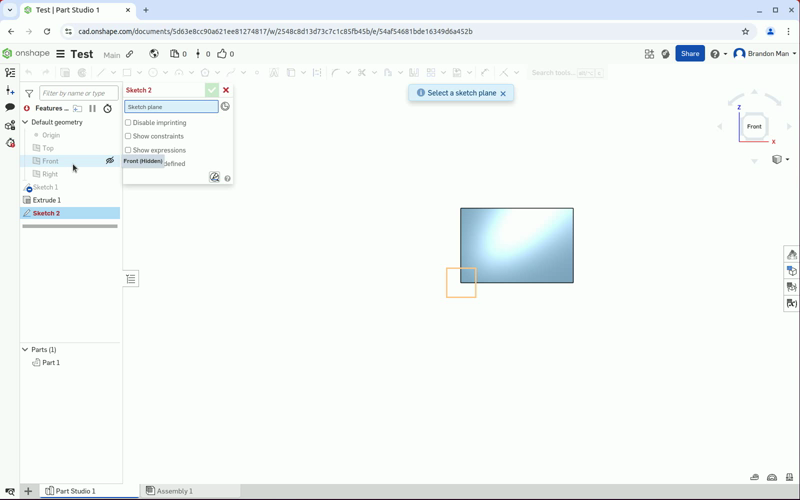
click(73, 163)
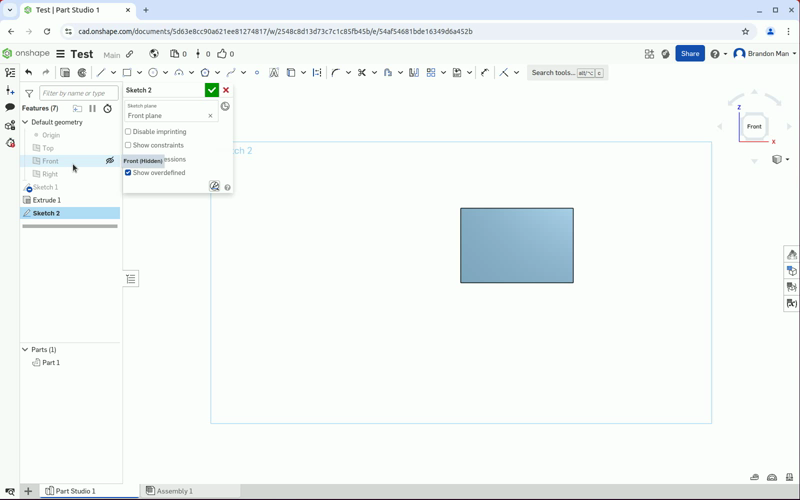
mouse_move(73, 352)
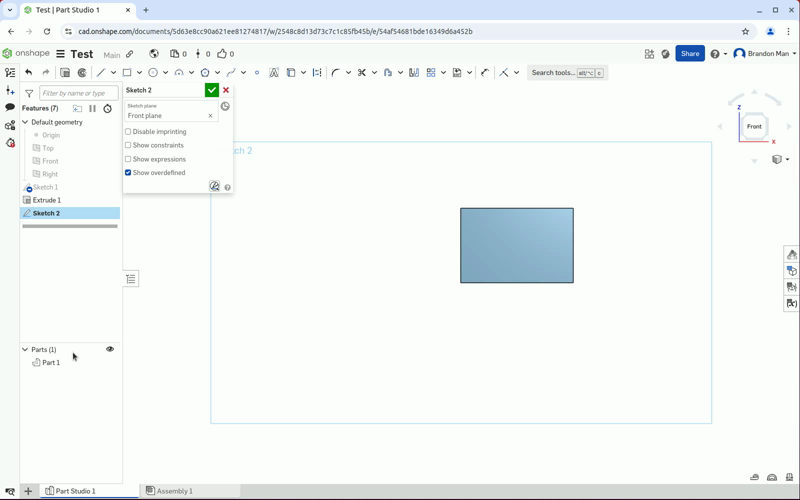
key(y)
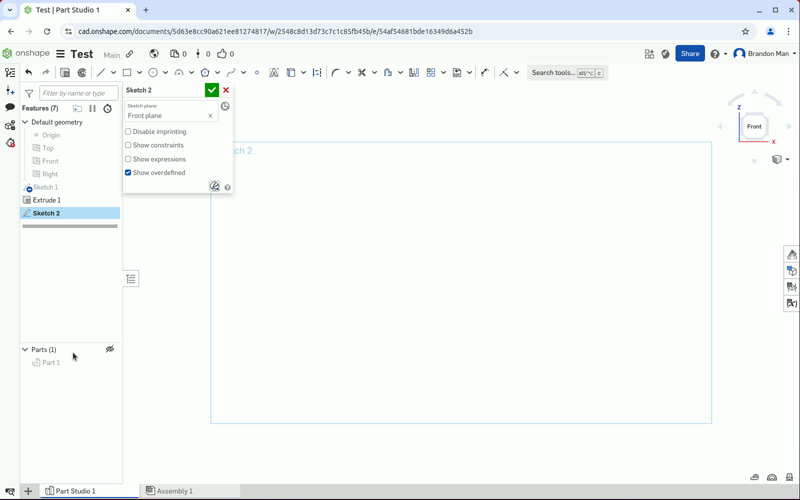
key(l)
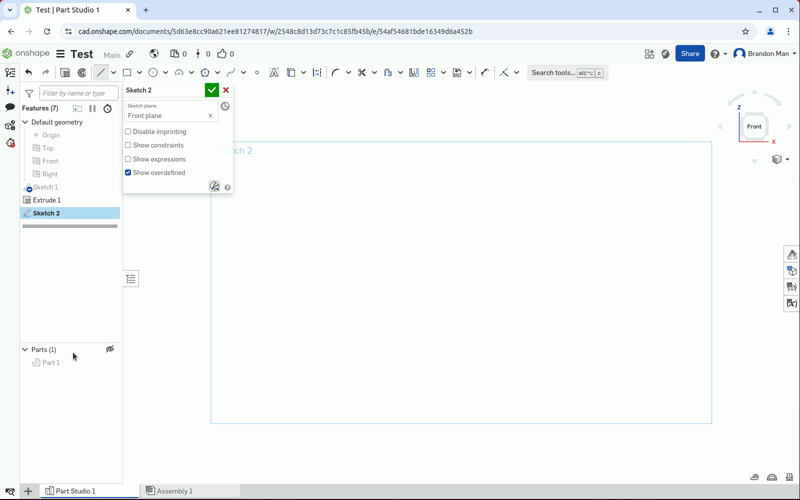
key_down(shift)
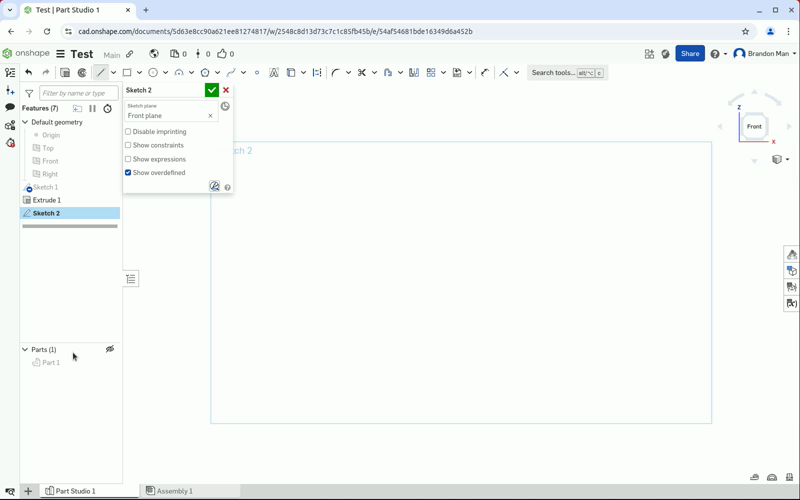
mouse_move(516, 207)
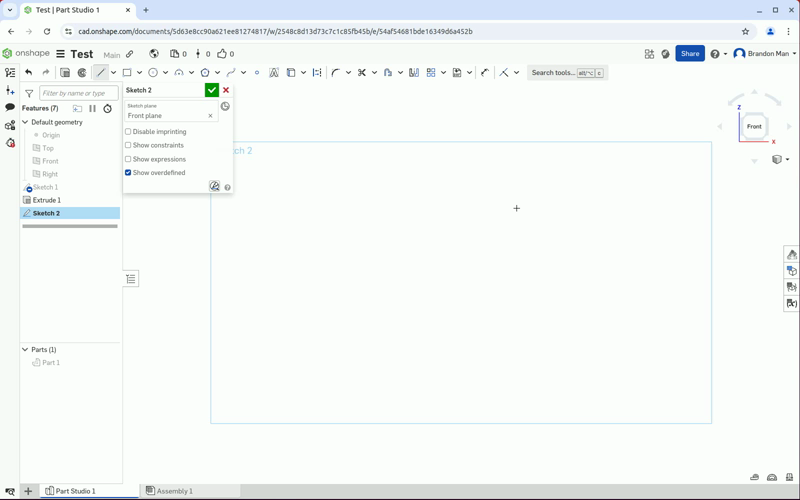
click(516, 207)
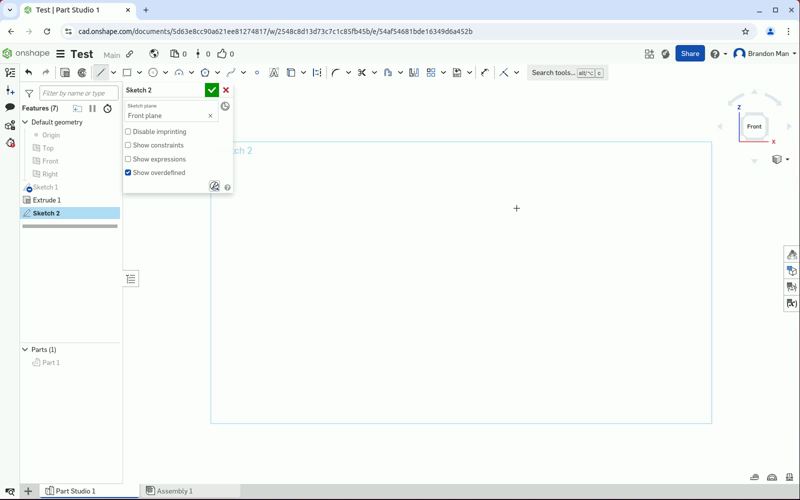
key_up(shift)
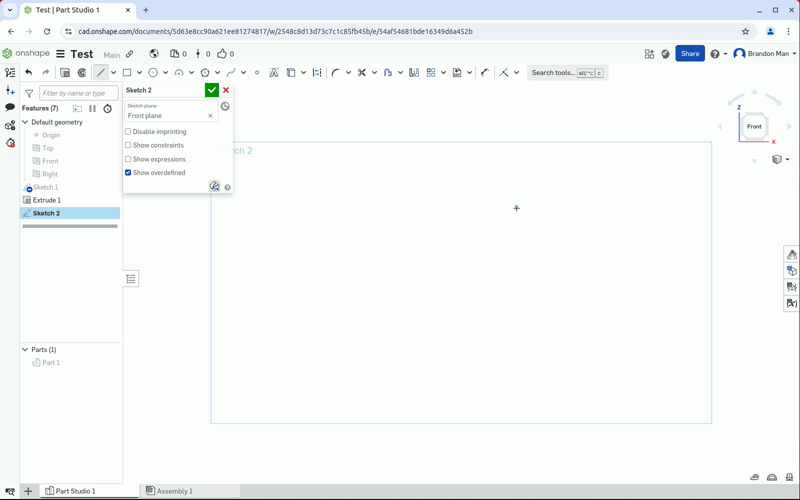
key_down(shift)
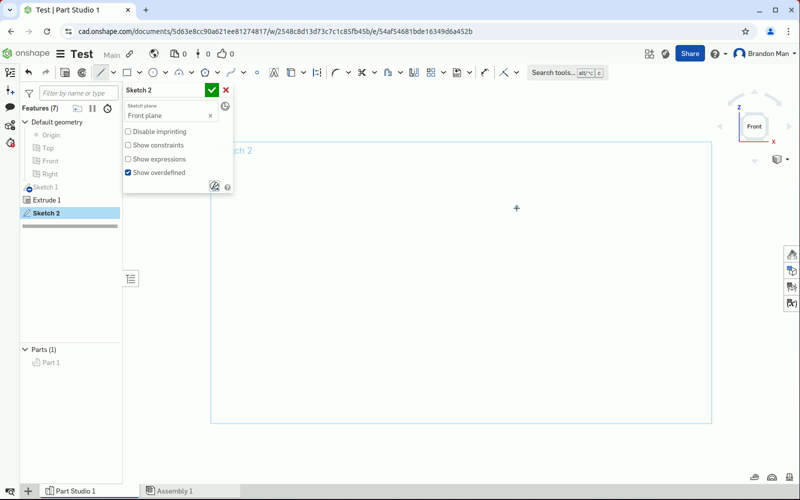
mouse_move(573, 264)
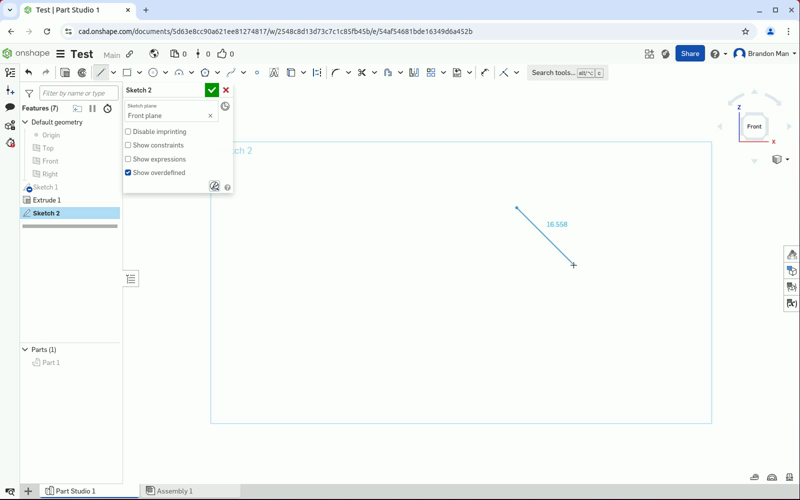
click(573, 264)
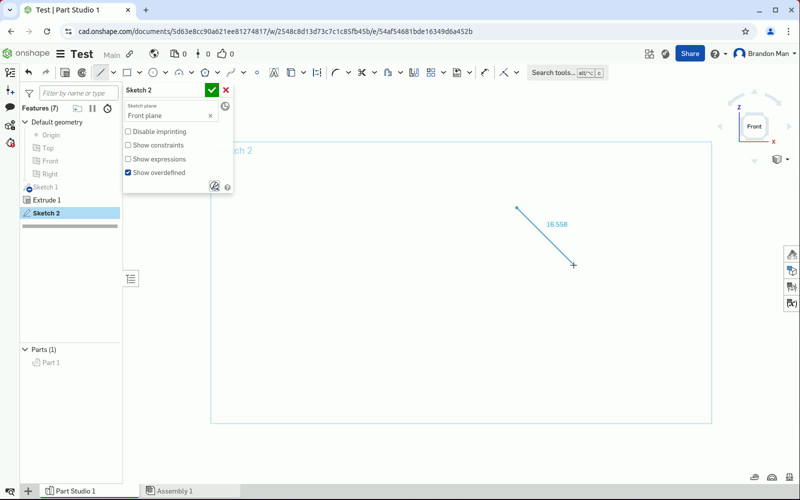
key_up(shift)
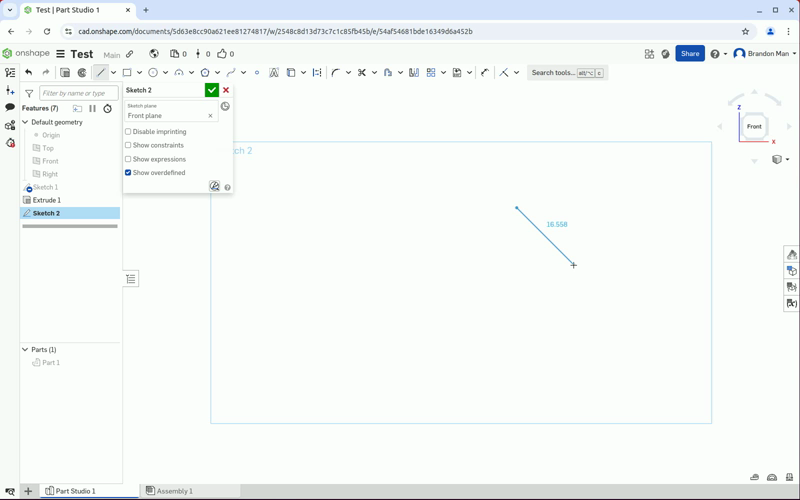
key_down(shift)
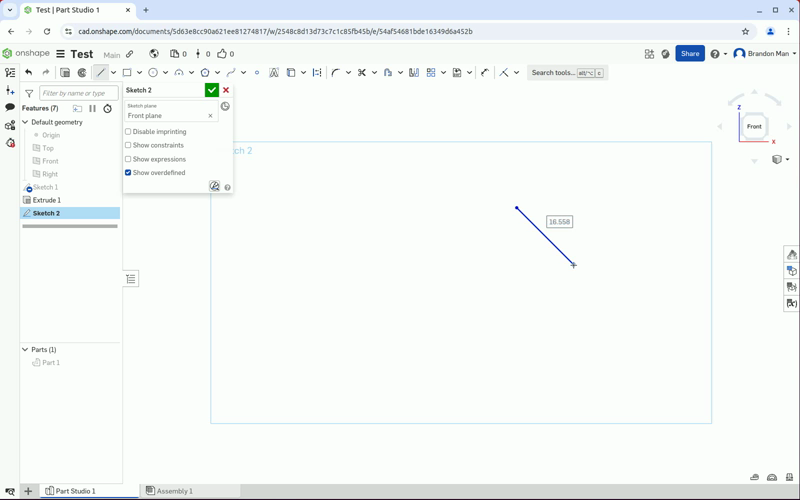
mouse_move(589, 264)
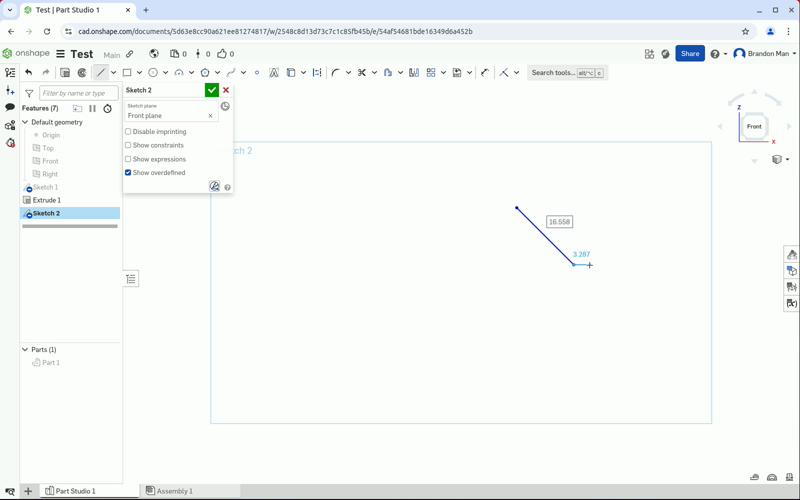
mouse_move(573, 207)
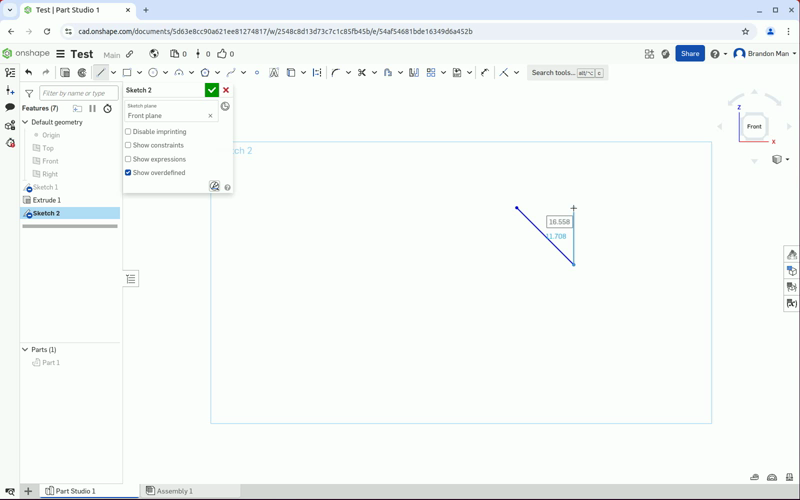
click(573, 207)
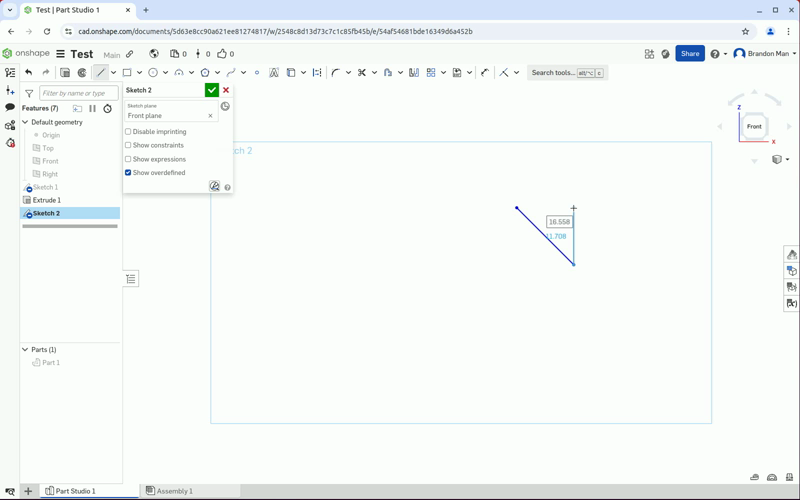
key_up(shift)
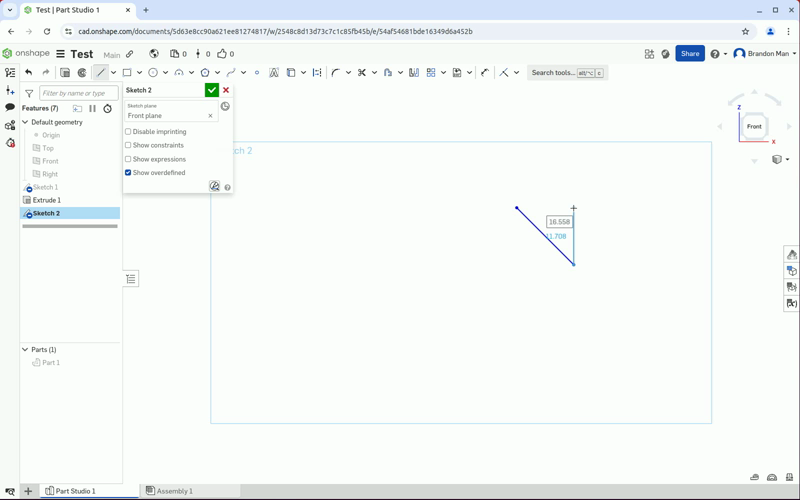
mouse_move(589, 207)
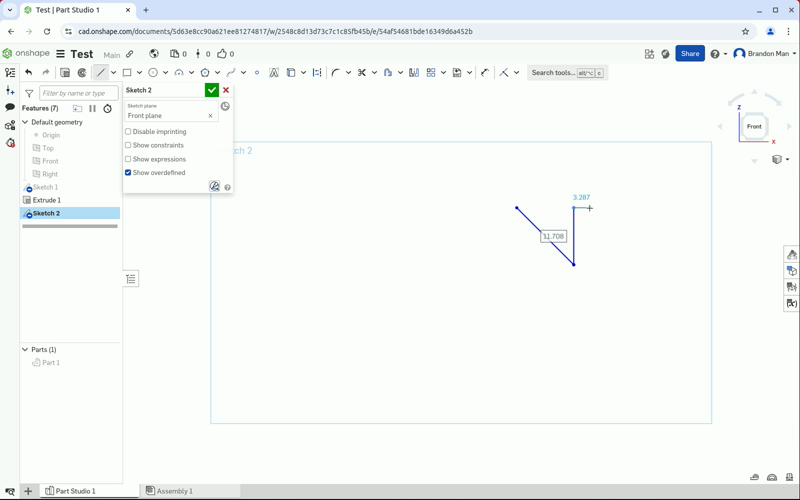
key_down(shift)
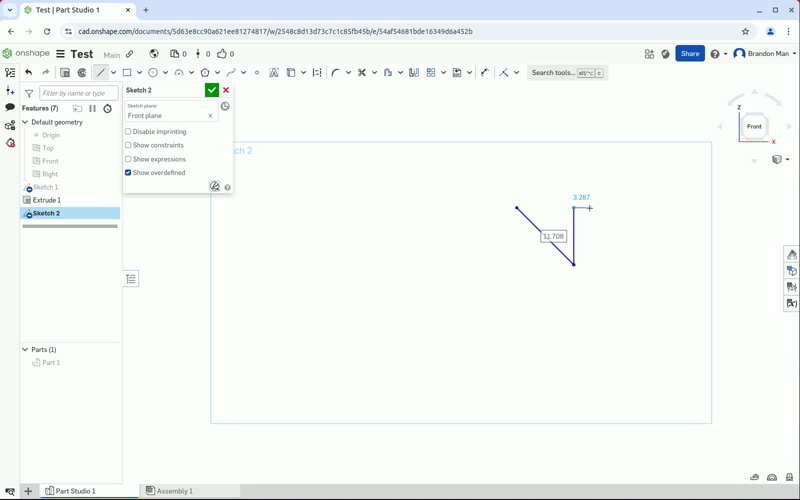
mouse_move(516, 207)
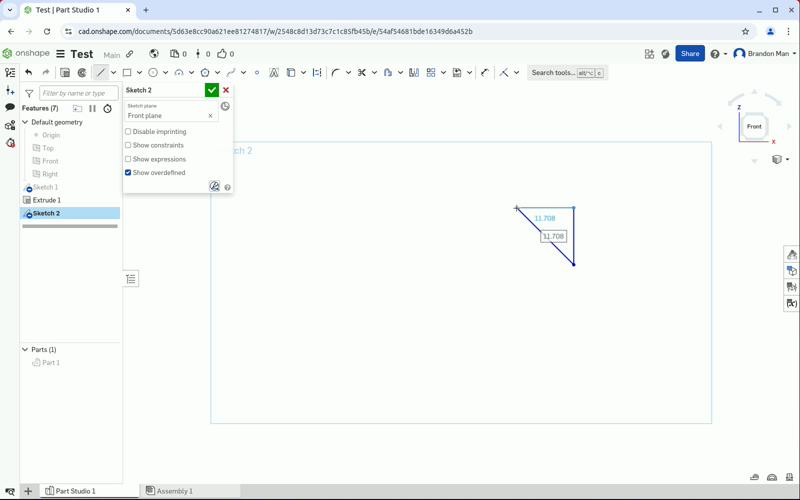
key_up(shift)
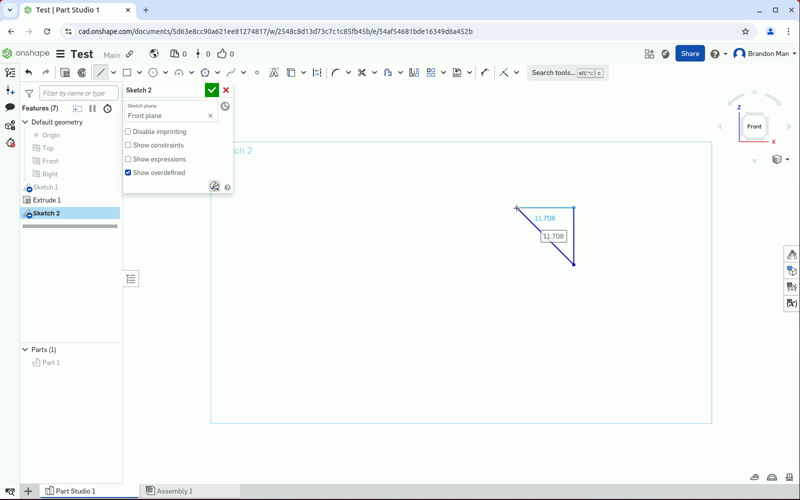
click(516, 207)
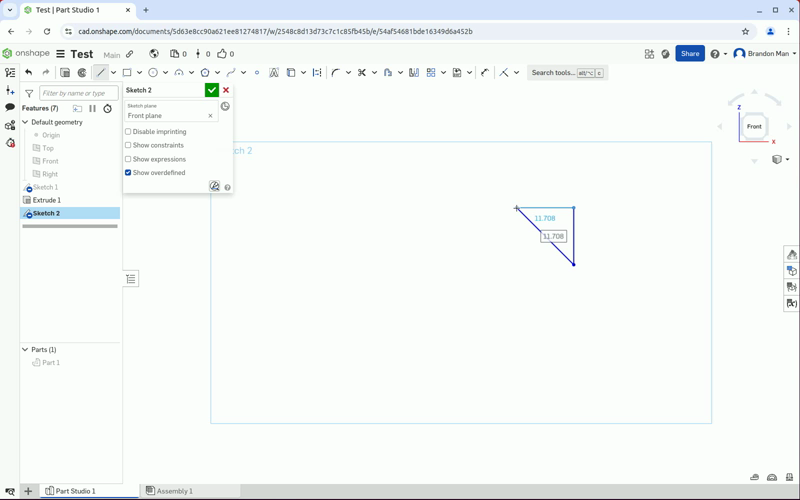
key(esc)
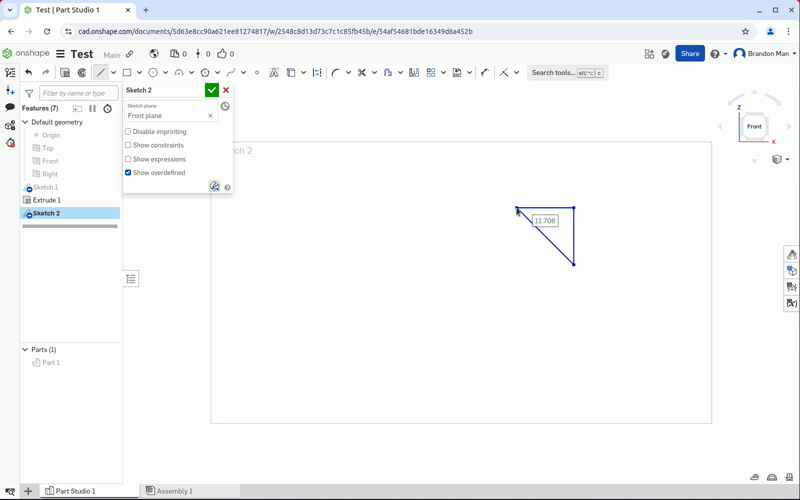
mouse_move(565, 230)
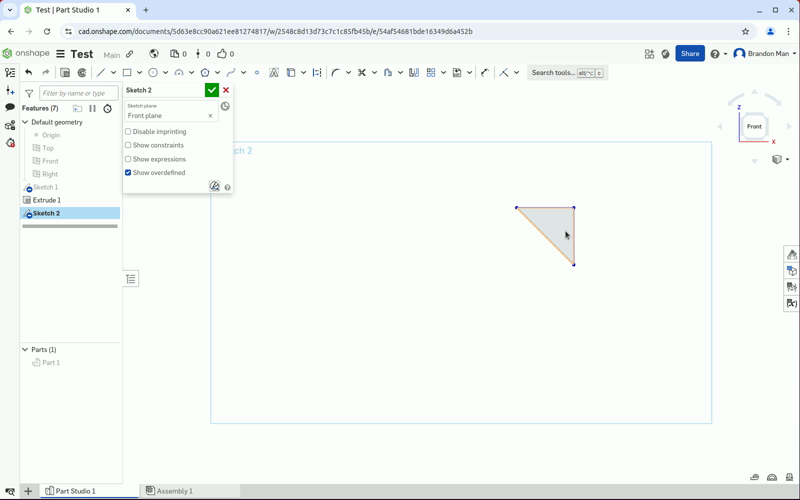
scroll(6)
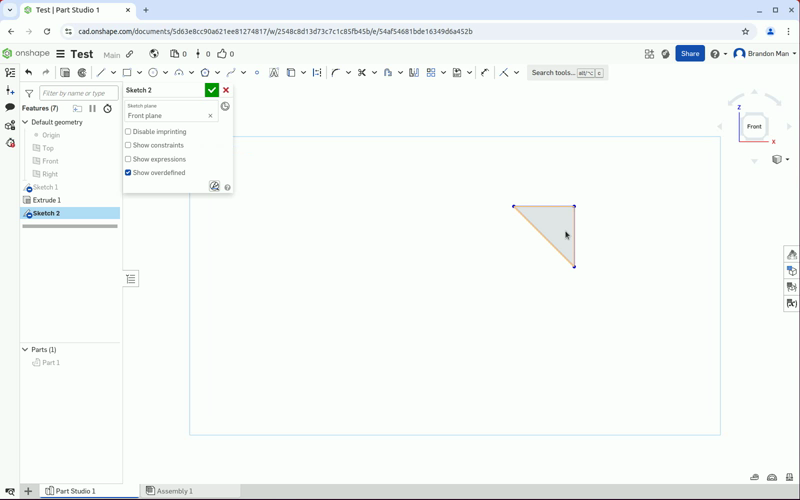
scroll(6)
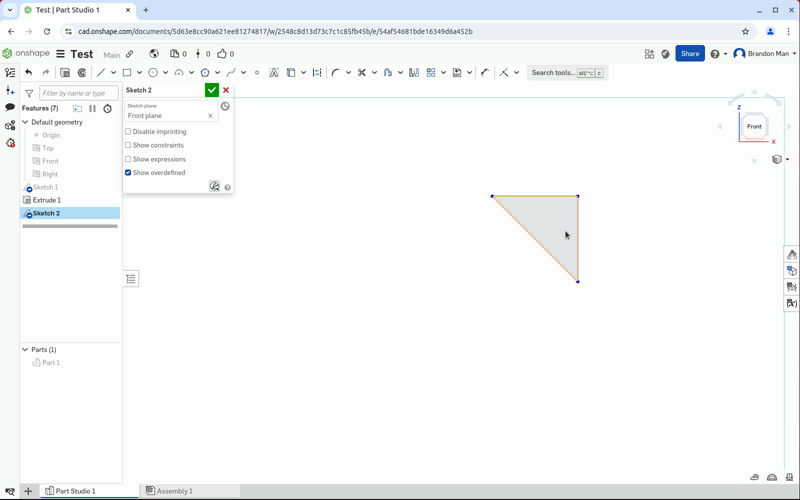
scroll(6)
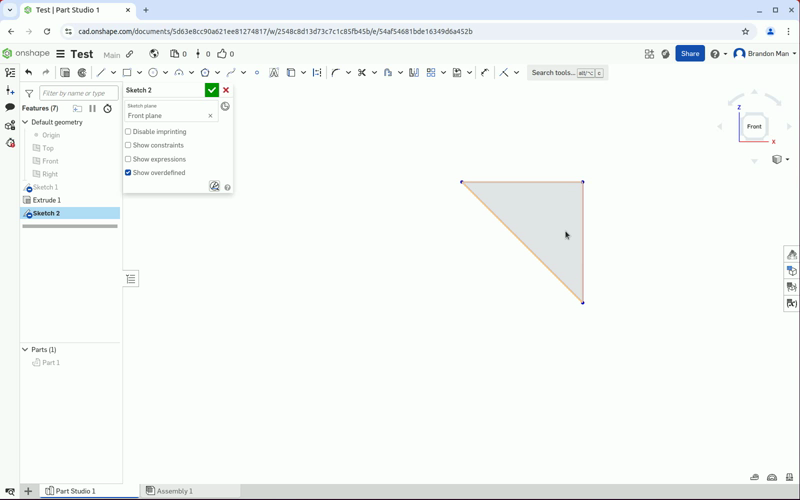
scroll(6)
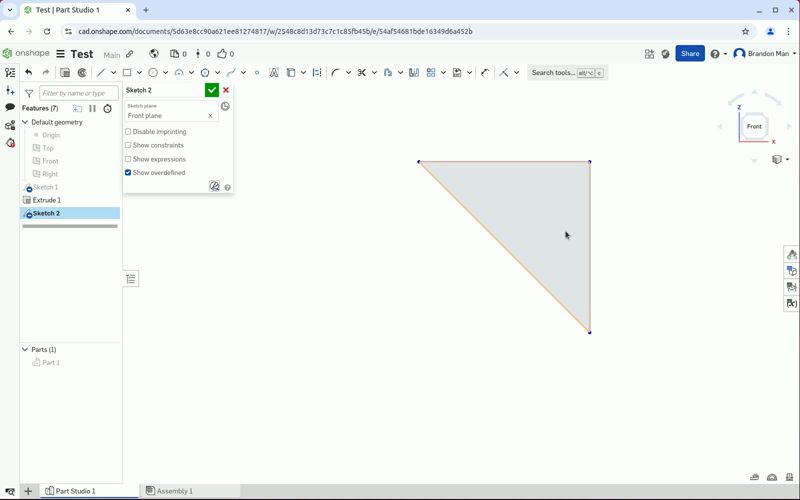
scroll(6)
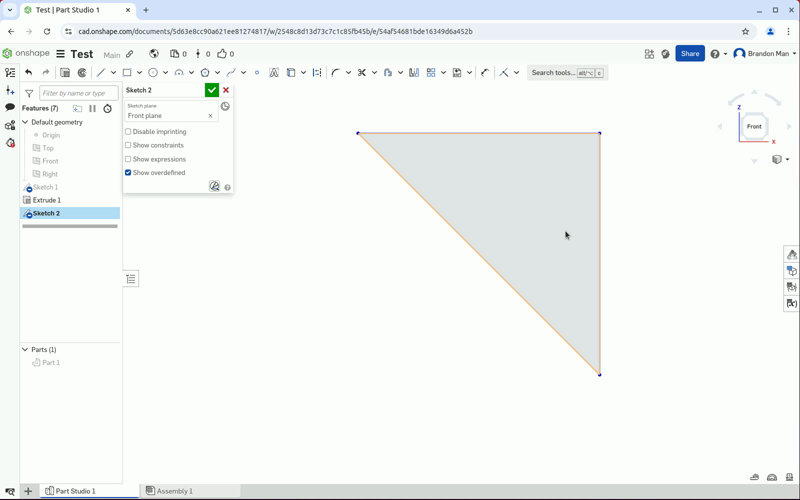
scroll(6)
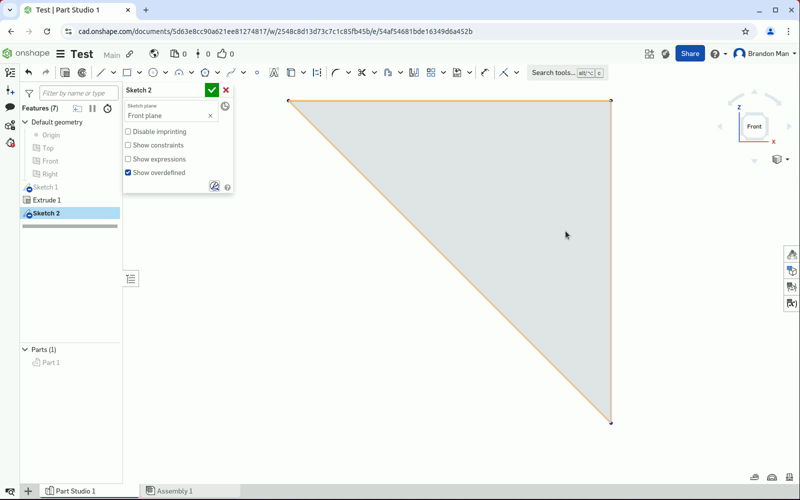
scroll(6)
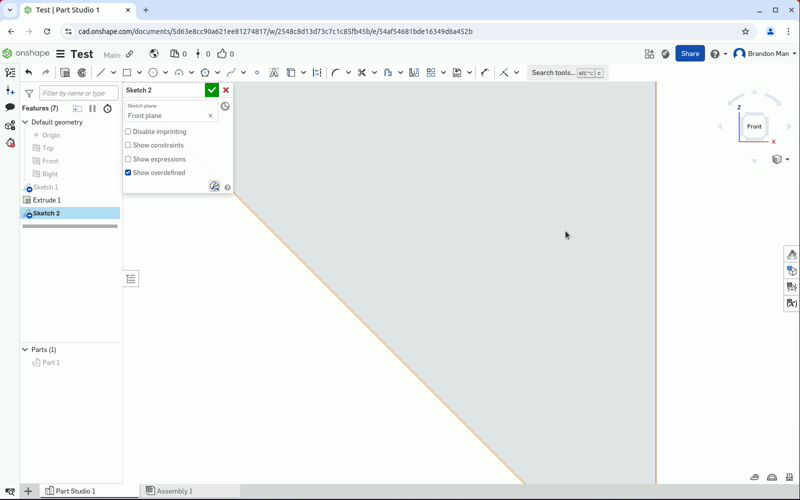
click(565, 230)
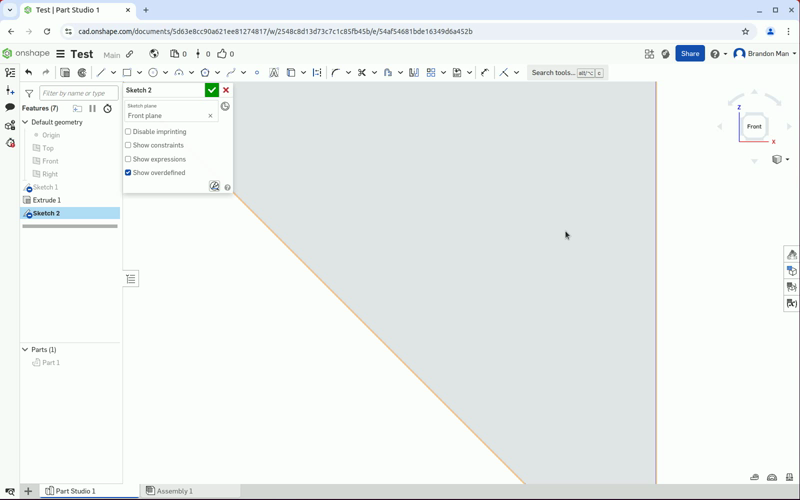
scroll(-6)
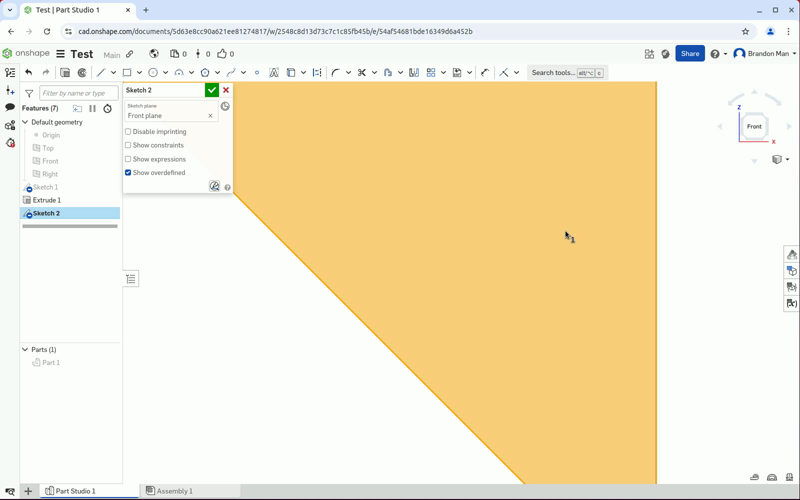
scroll(-6)
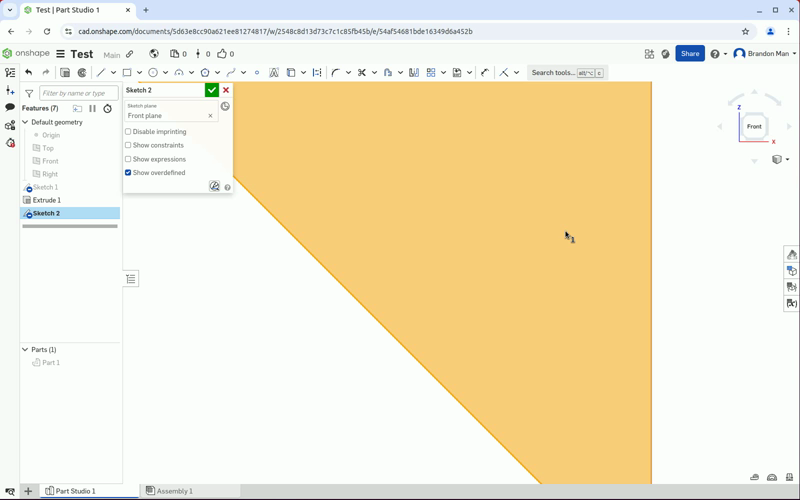
scroll(-6)
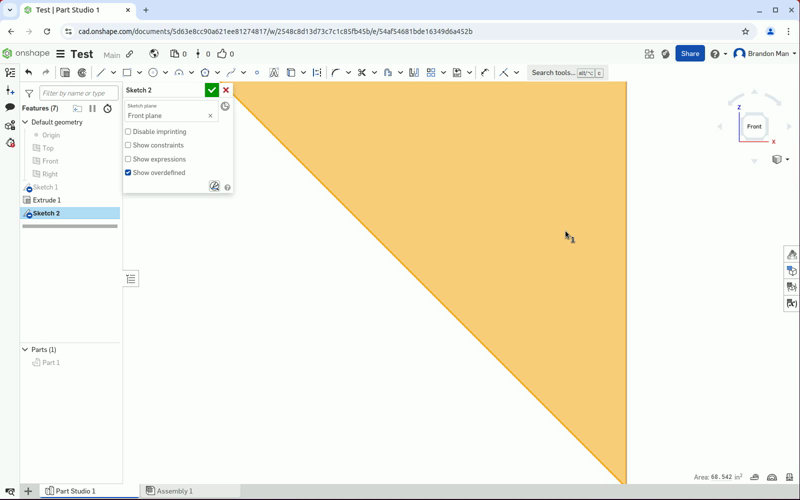
scroll(-6)
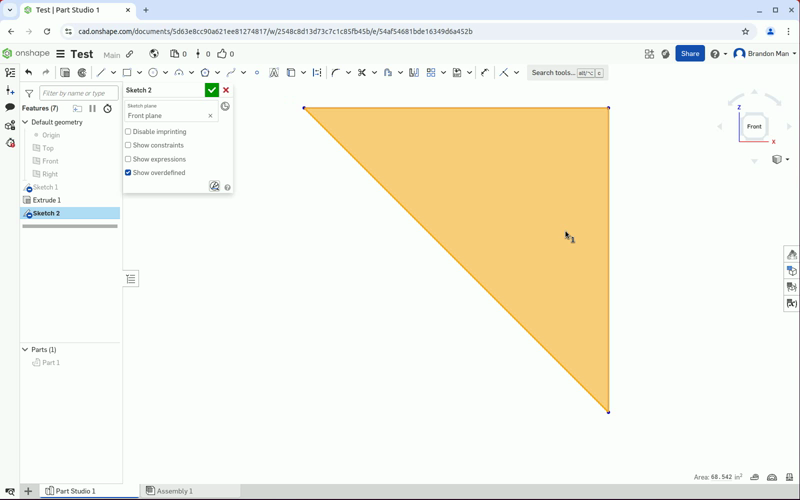
scroll(-6)
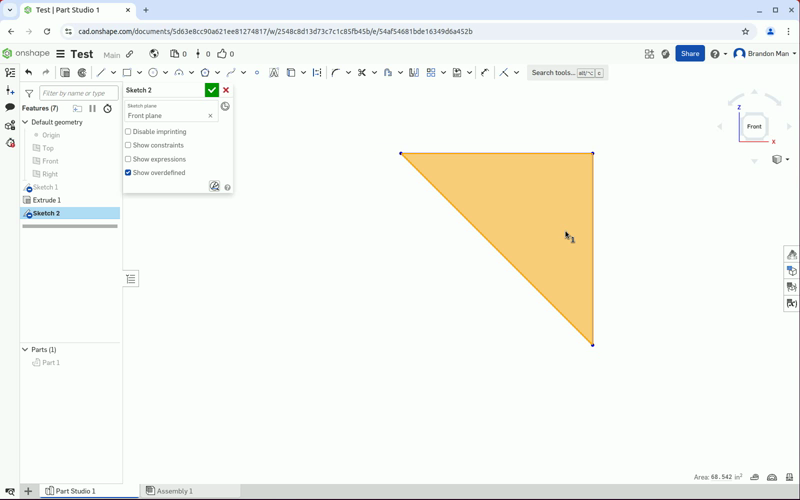
scroll(-6)
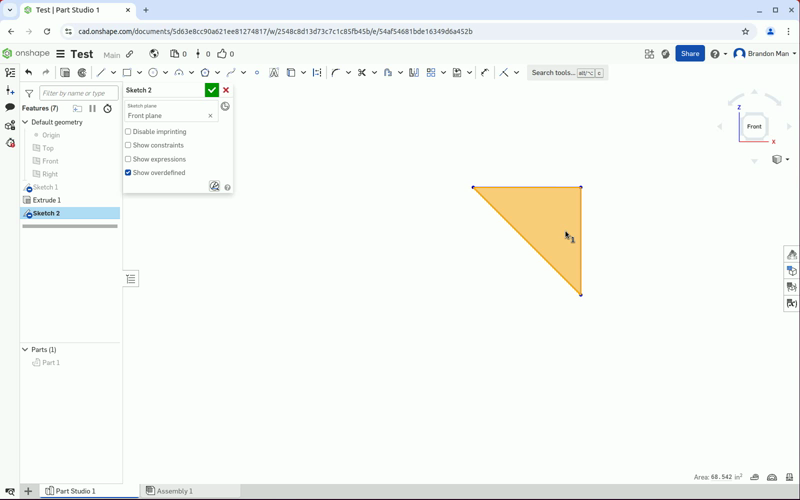
scroll(-6)
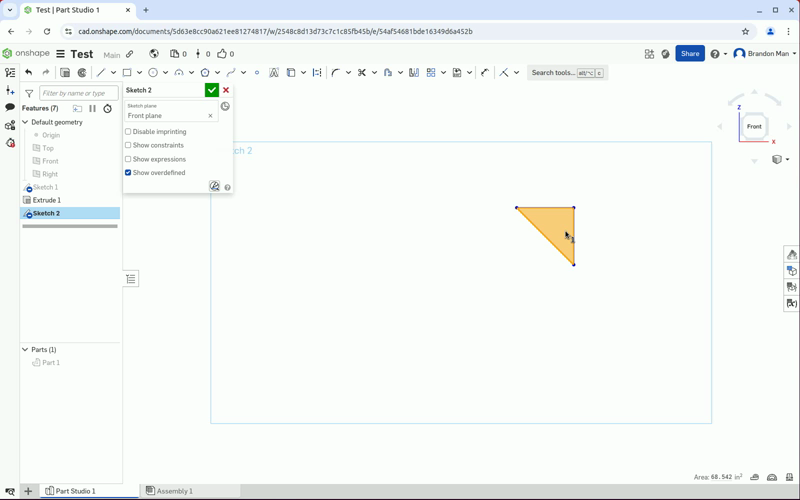
mouse_move(73, 352)
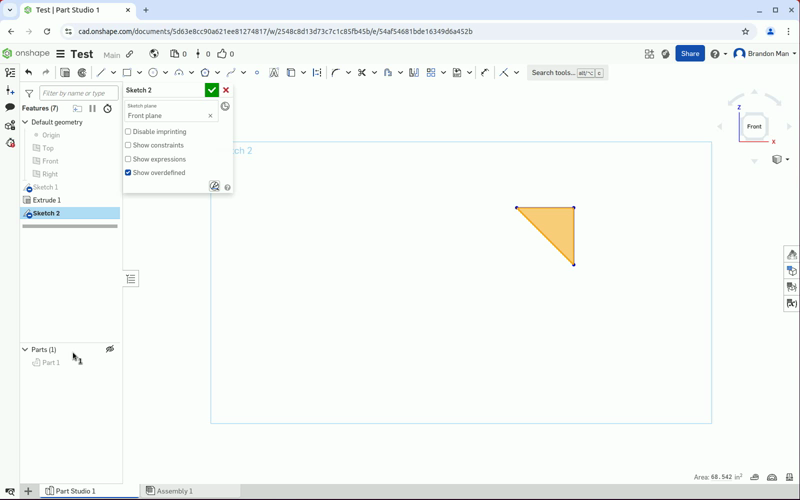
key(shift+y)
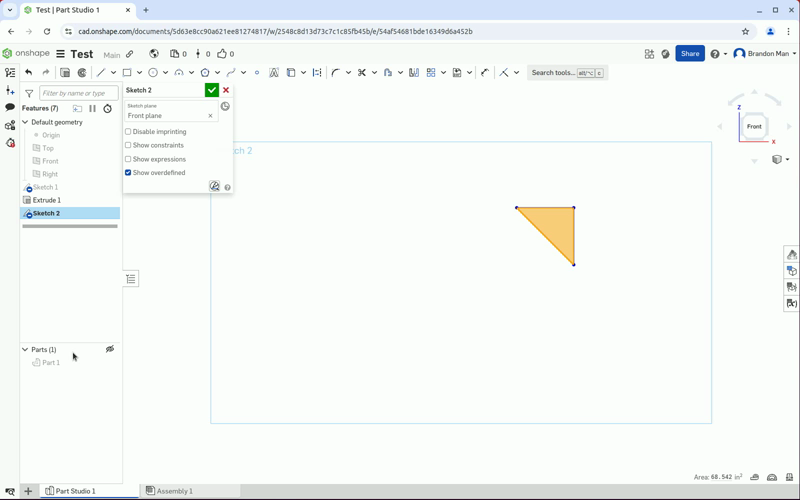
key(shift+e)
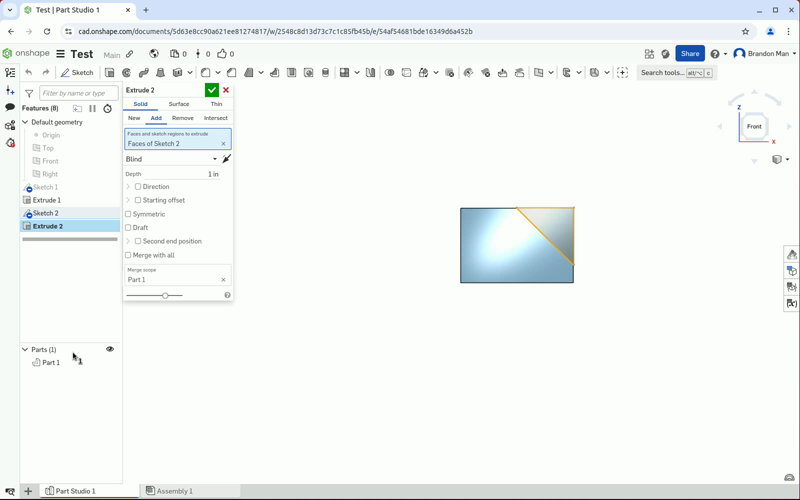
mouse_move(143, 106)
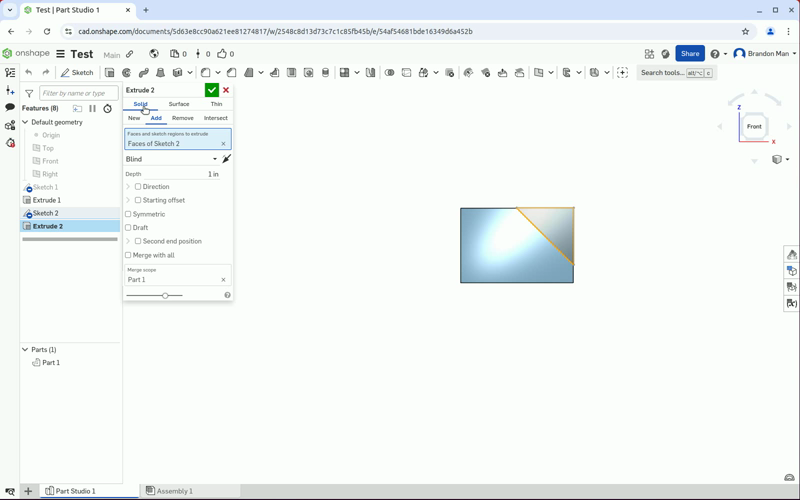
click(143, 106)
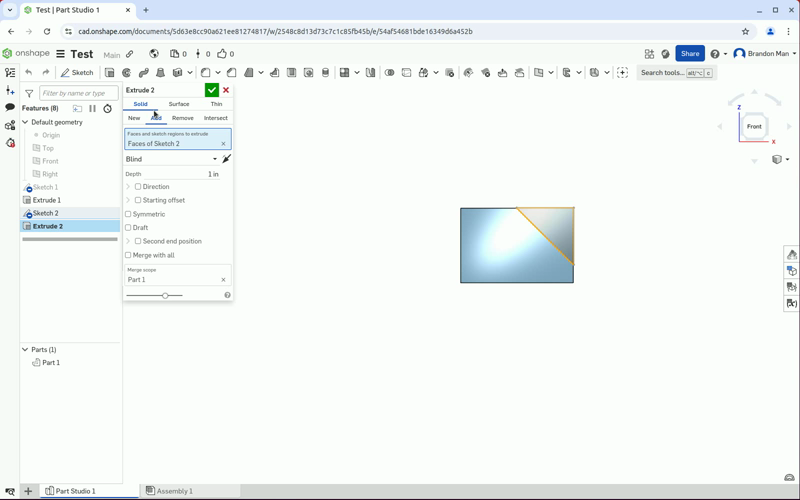
mouse_move(186, 120)
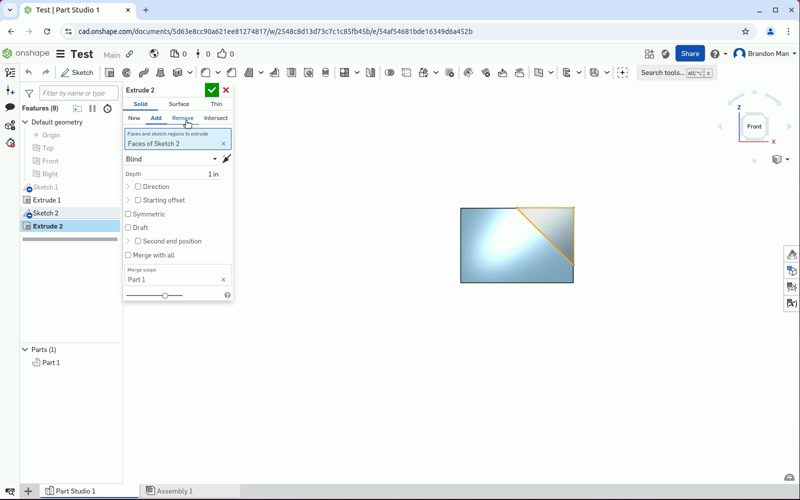
click(186, 120)
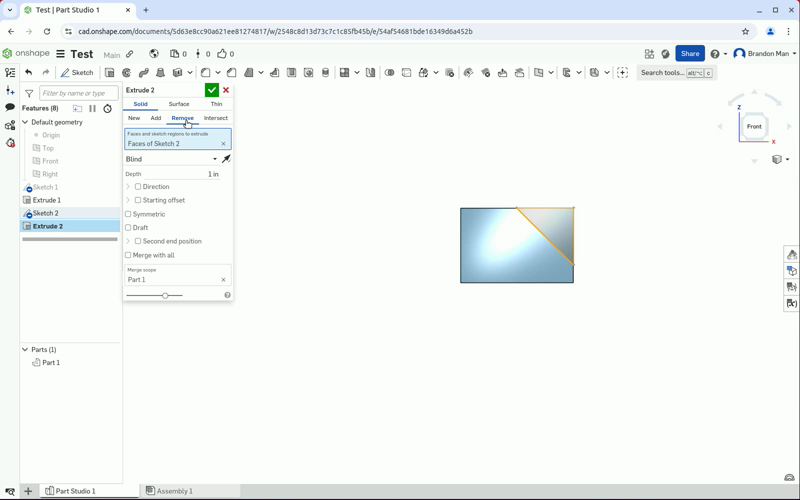
key(tab, 4)
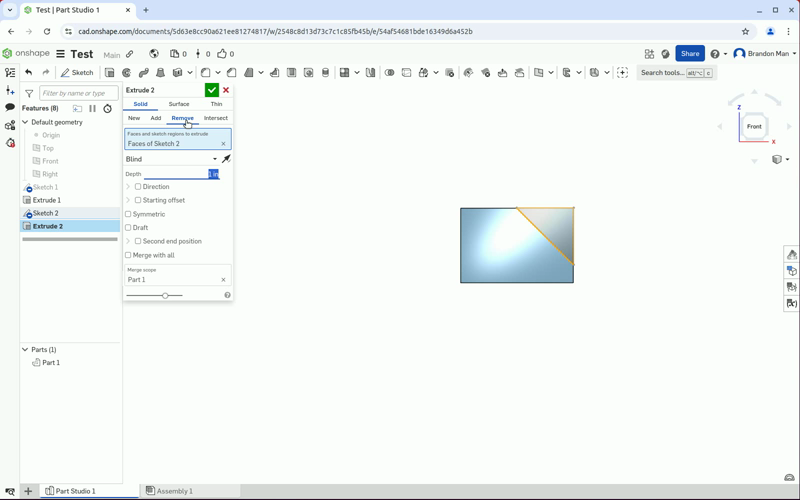
text(7.702)
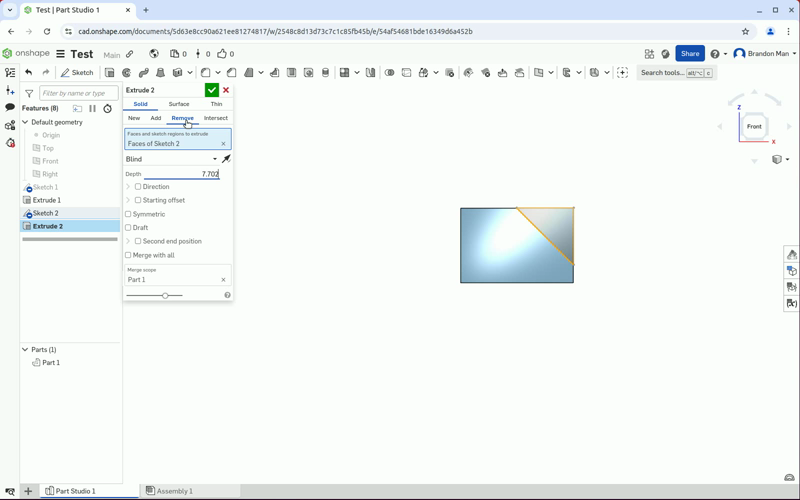
key(tab, 3)
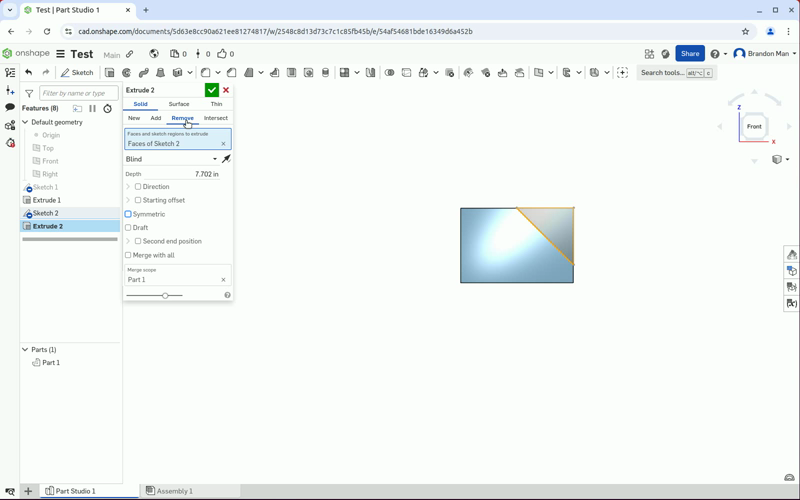
key(space)
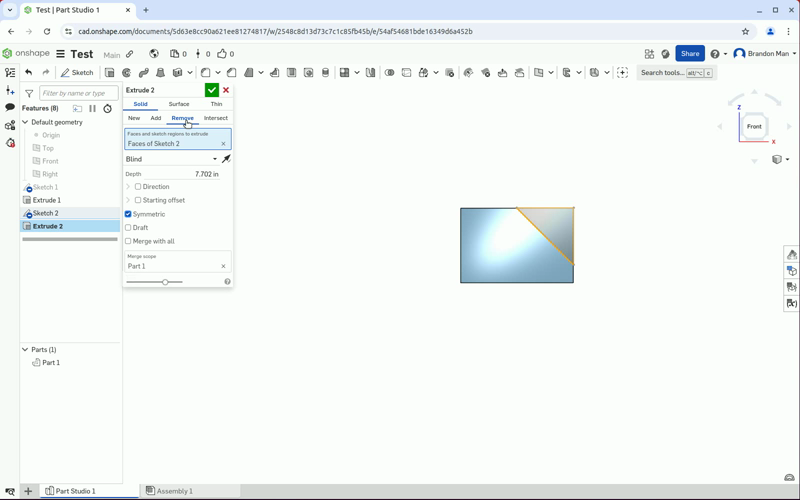
key(tab, 2)
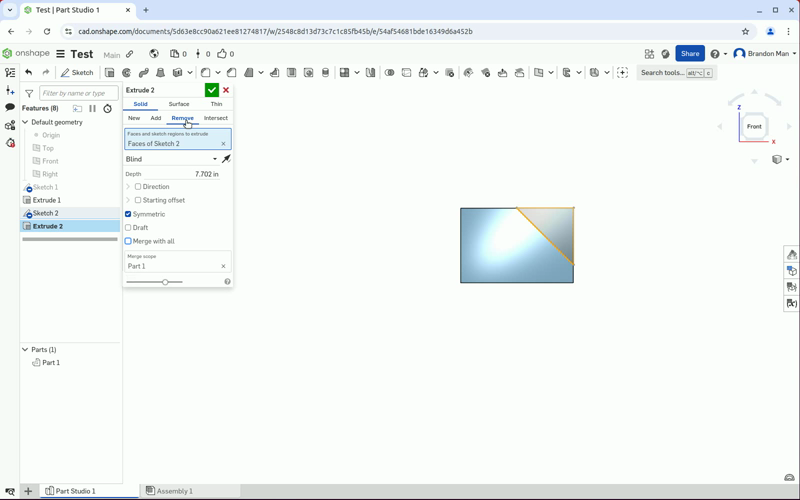
key(space)
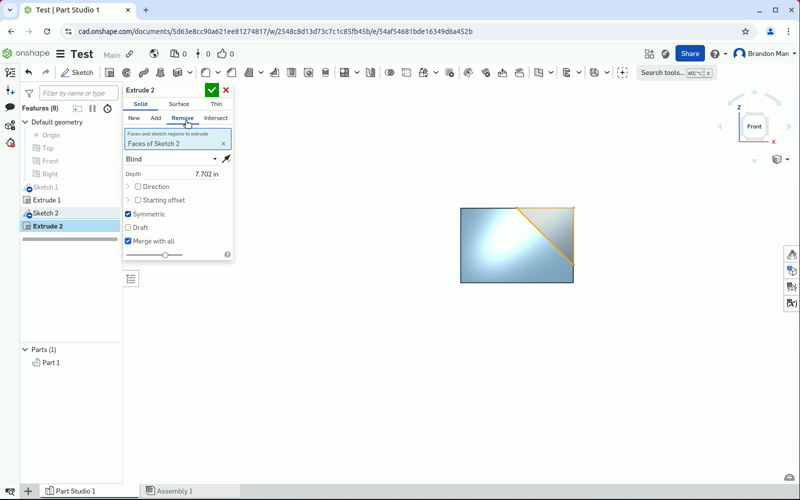
key(enter)
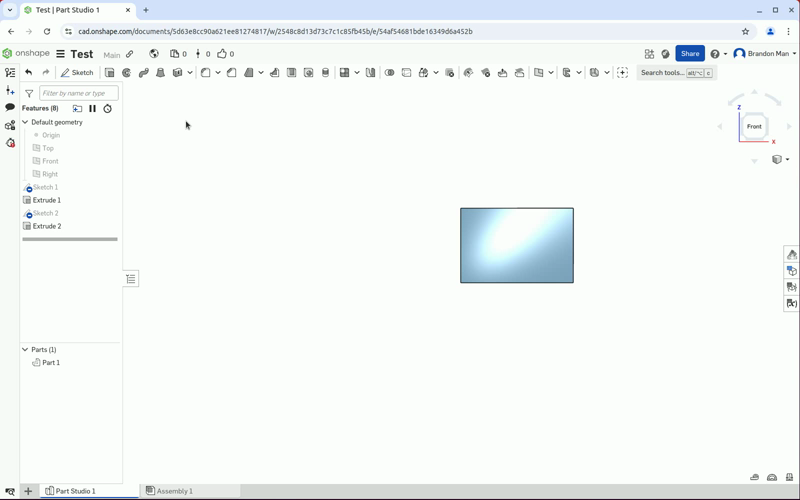
key(shift+h)
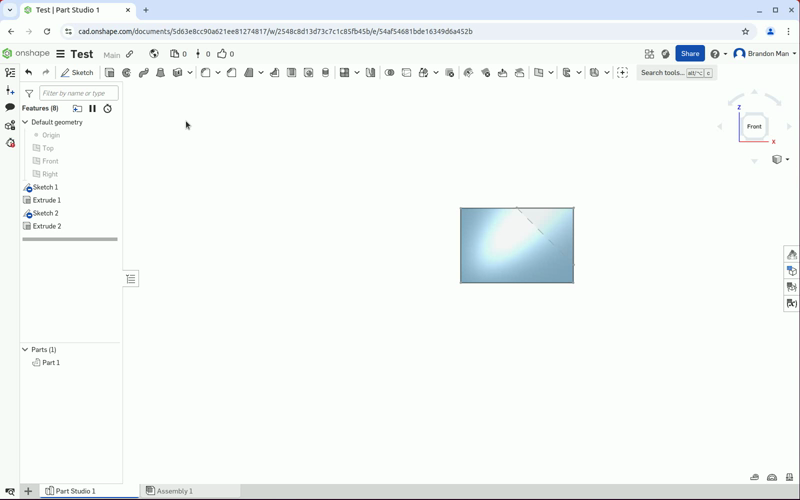
key(shift+h)
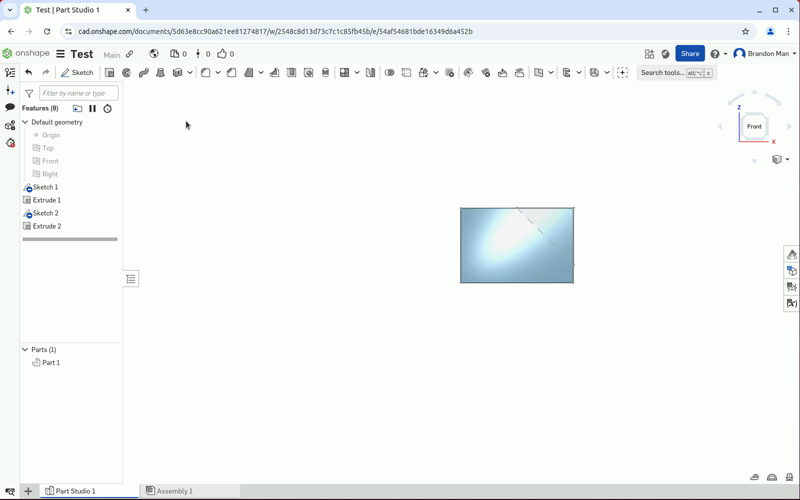
key(shift+7)
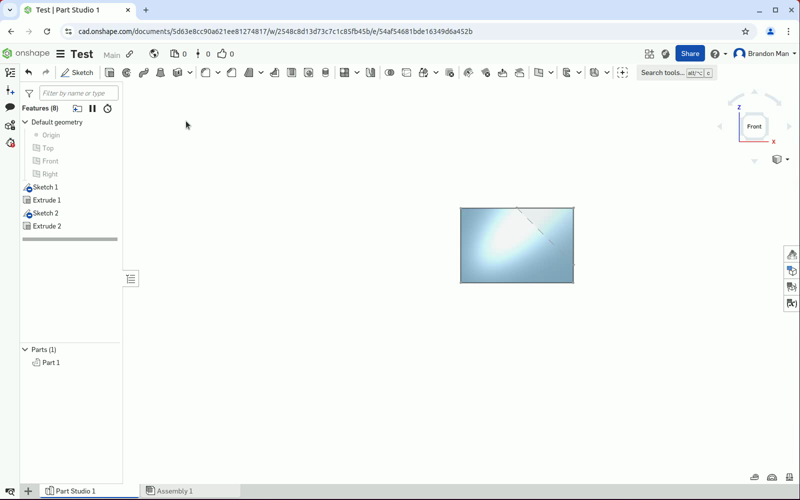
key(left, 2)
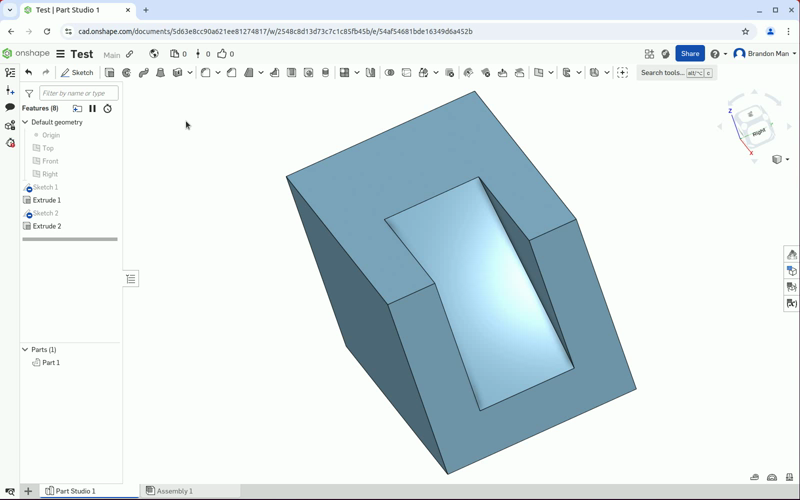
key(down, 2)
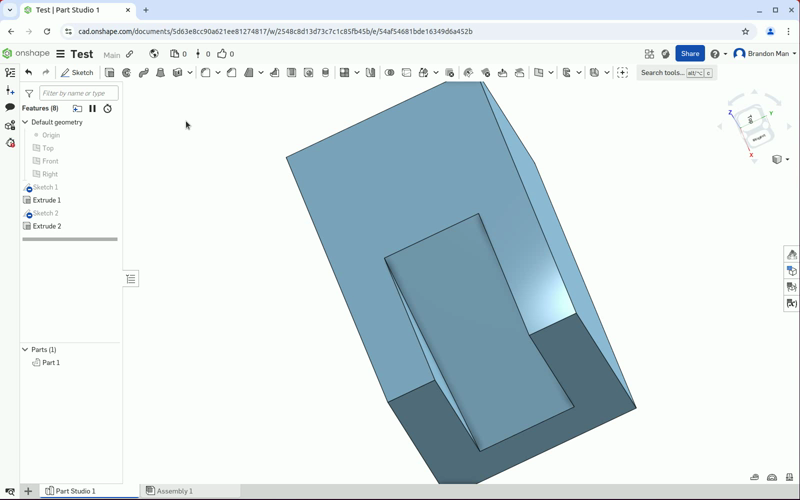
key(up, 2)
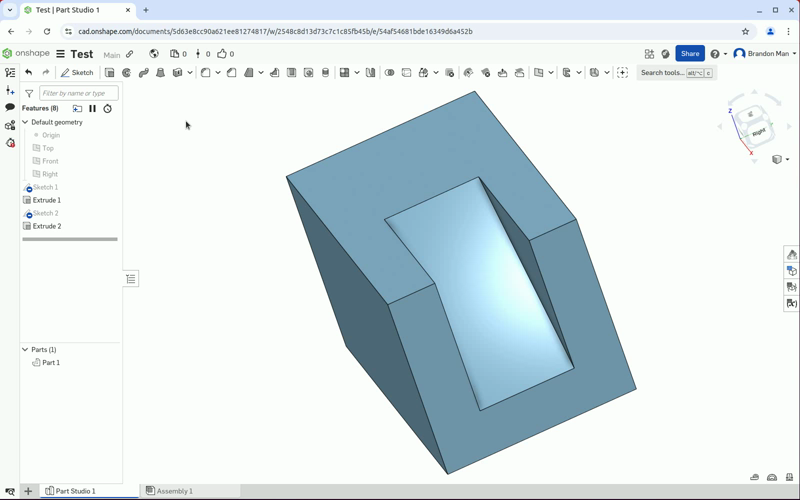
key(right, 2)
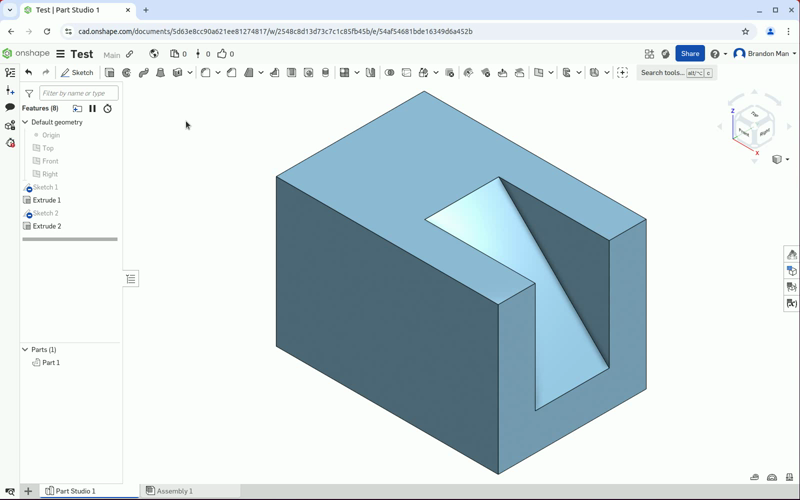
mouse_move(73, 189)
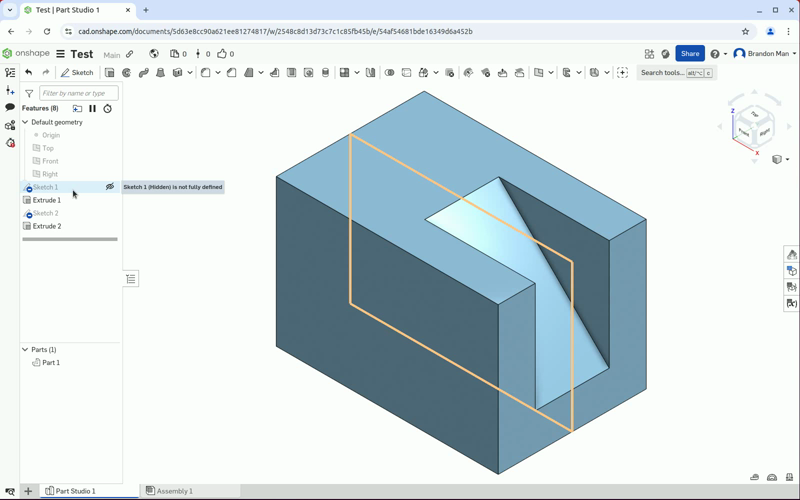
click(73, 189)